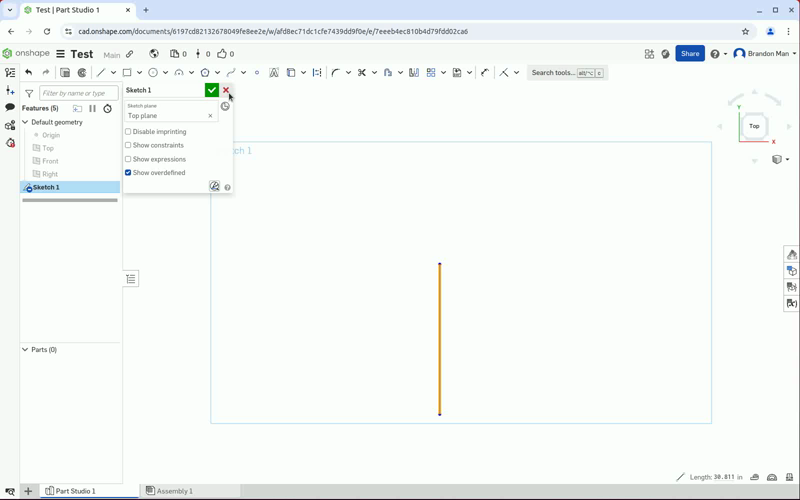
key(shift+h)
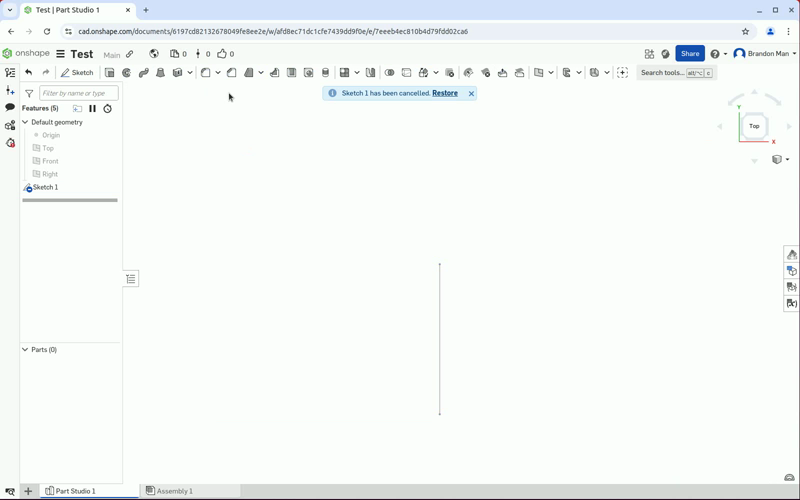
key(shift+s)
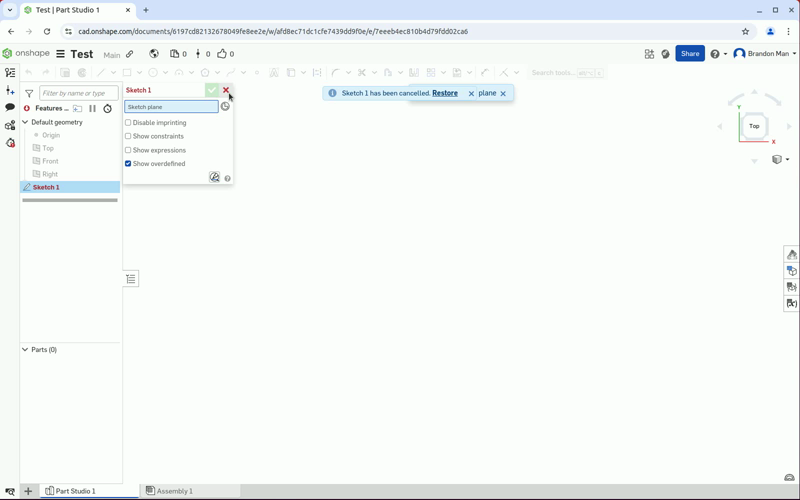
mouse_move(73, 150)
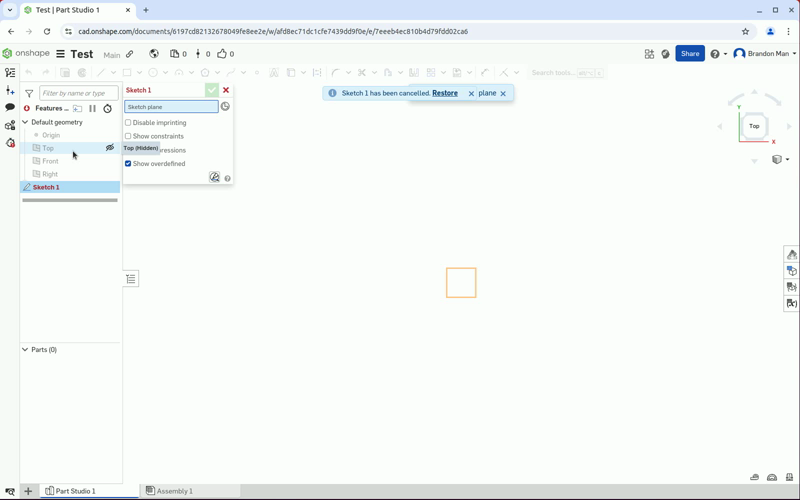
click(73, 150)
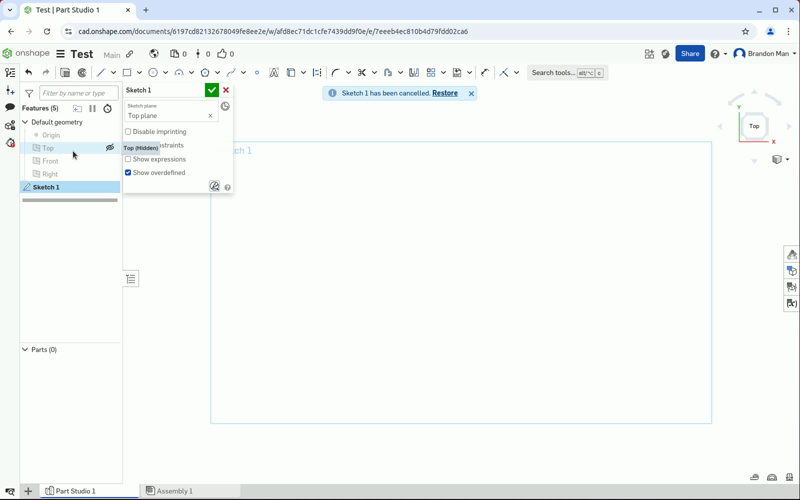
mouse_move(73, 352)
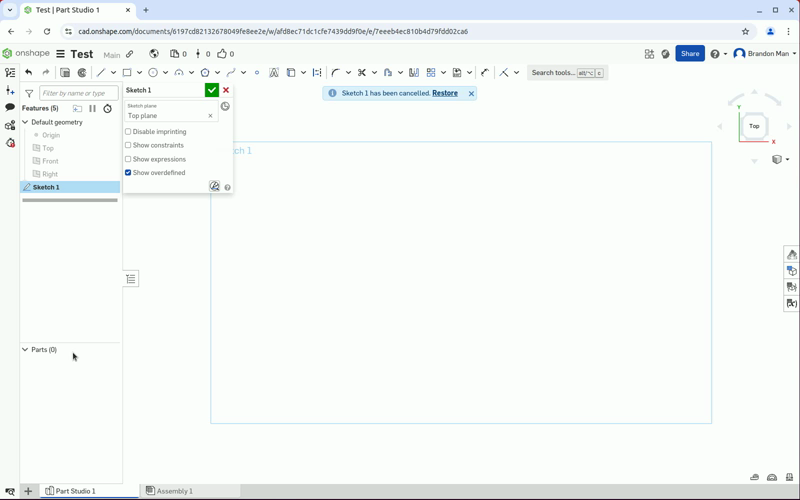
key(y)
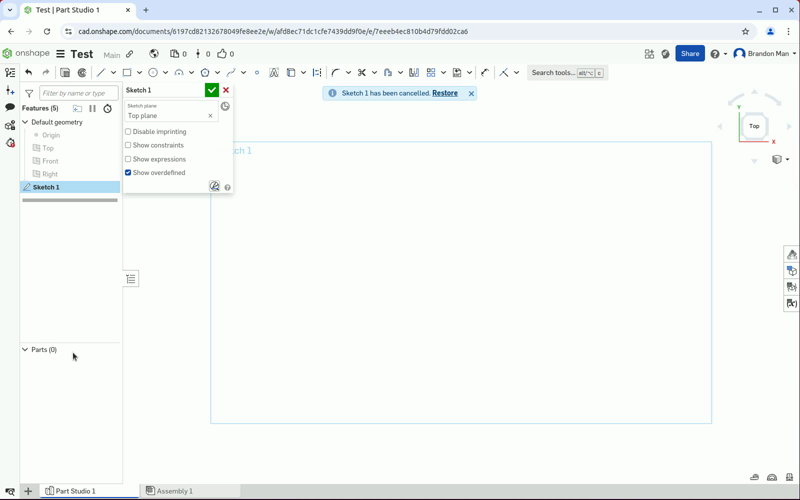
key(l)
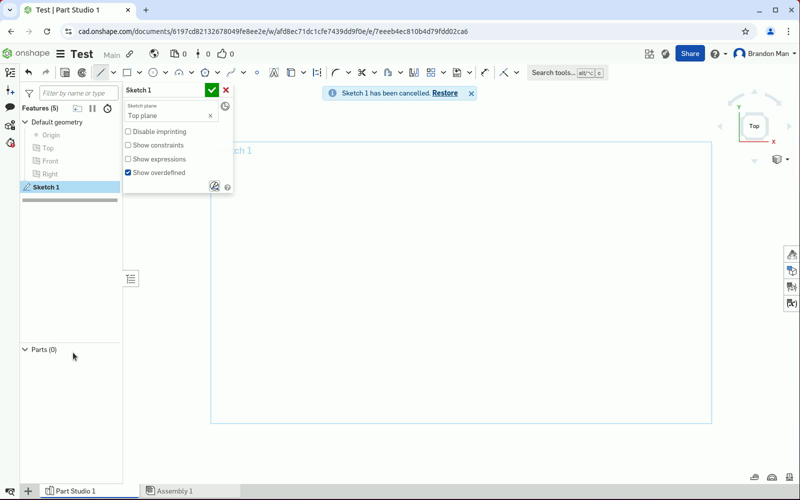
key_down(shift)
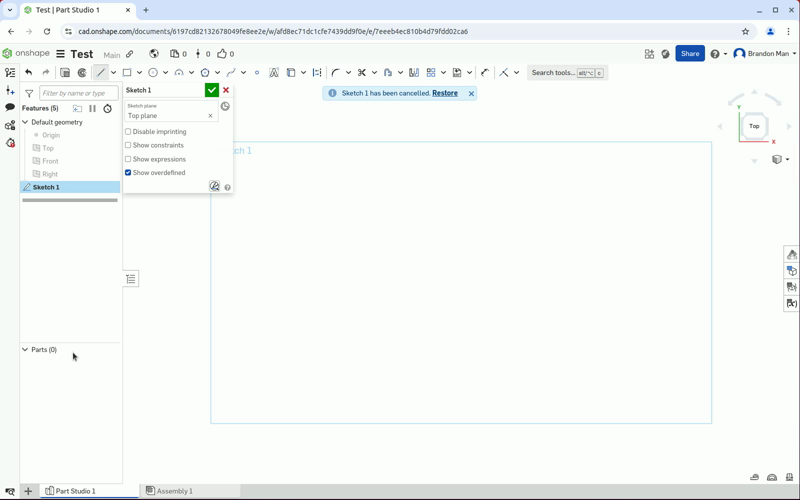
mouse_move(356, 334)
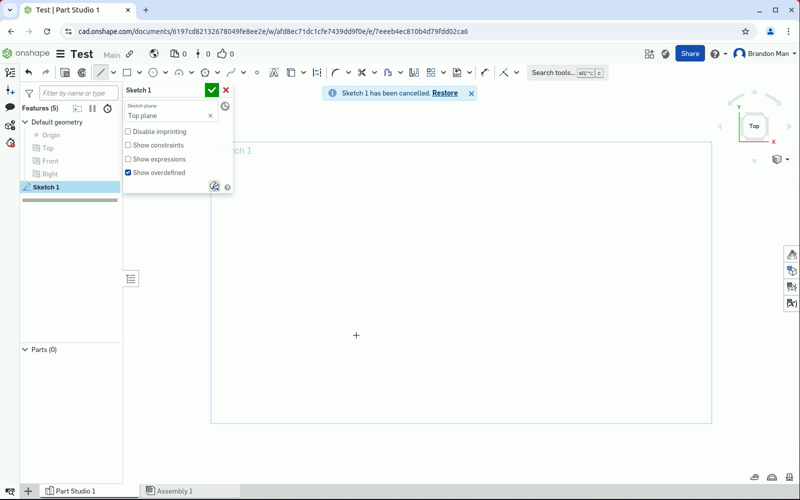
click(356, 334)
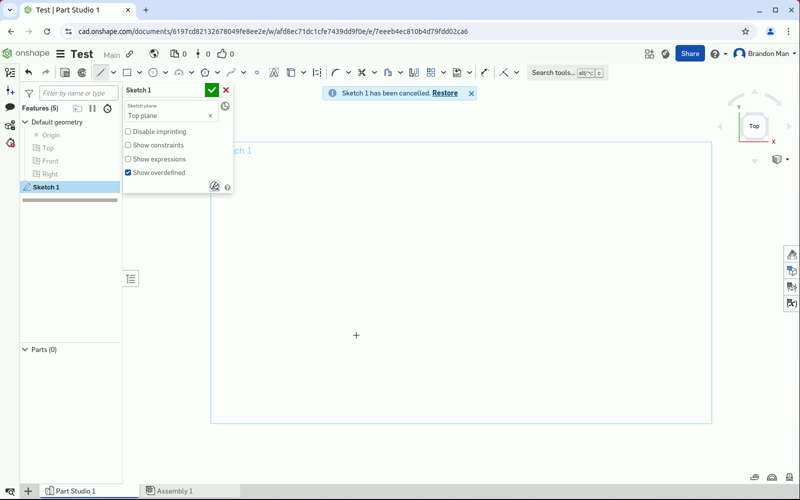
key_up(shift)
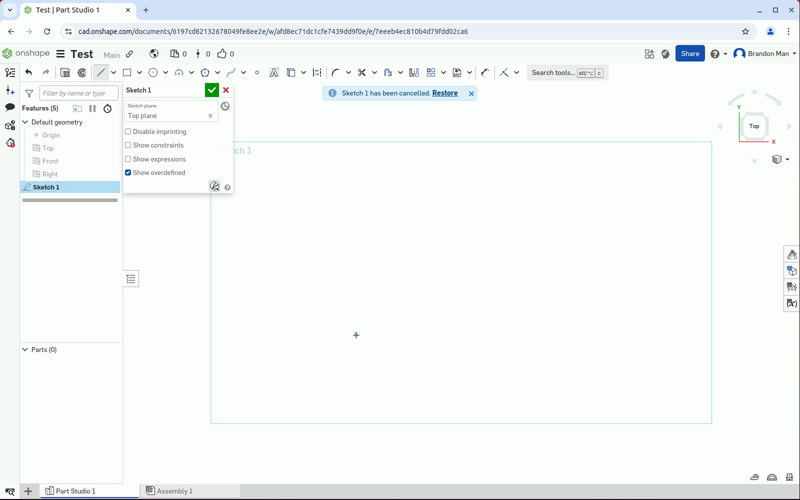
key_down(shift)
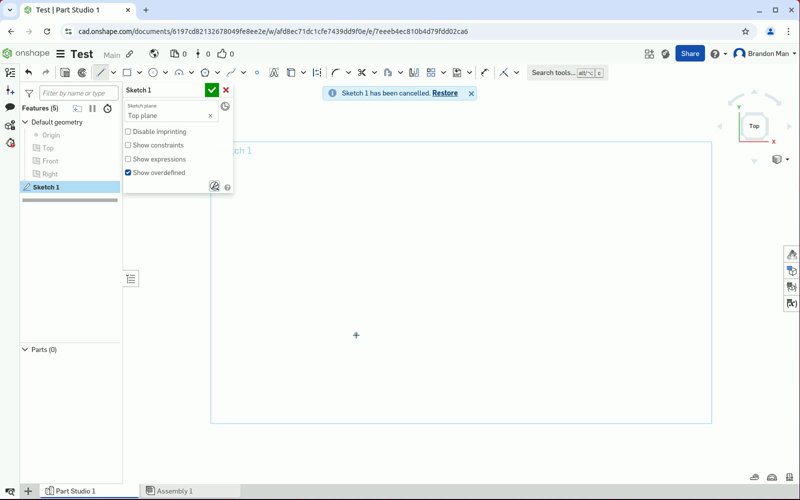
mouse_move(408, 386)
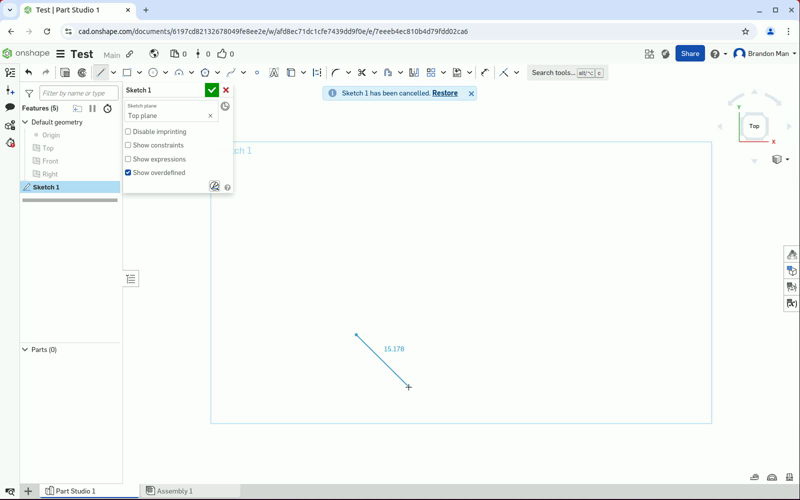
click(408, 386)
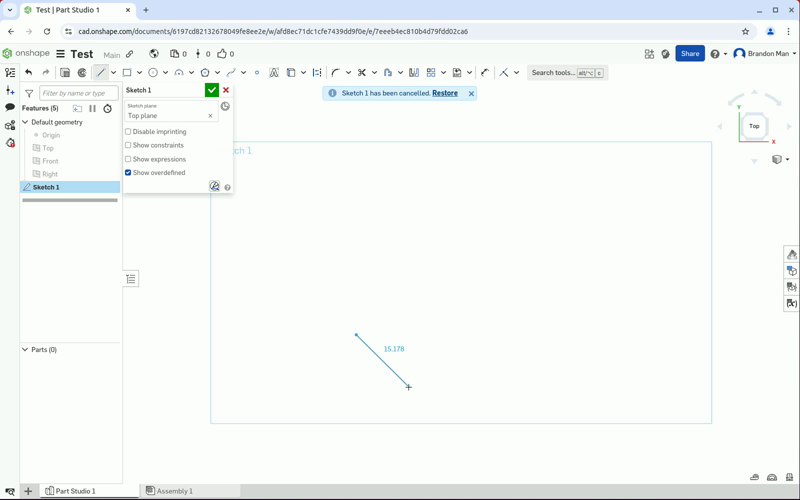
key_up(shift)
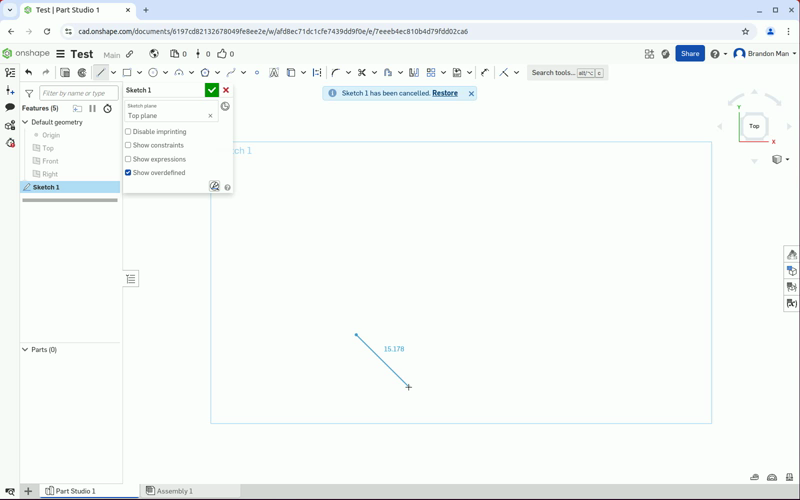
key_down(shift)
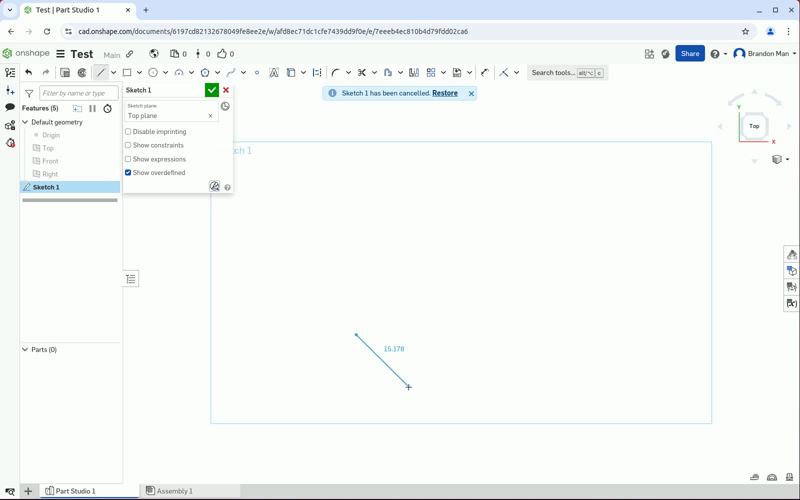
mouse_move(563, 386)
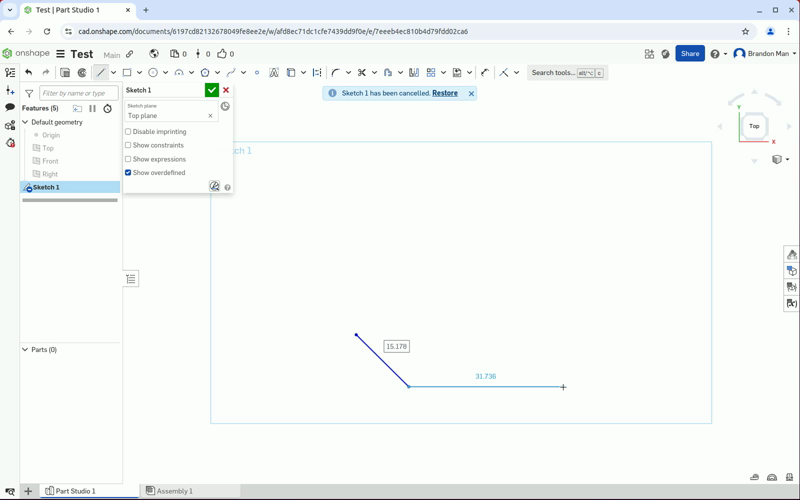
click(563, 386)
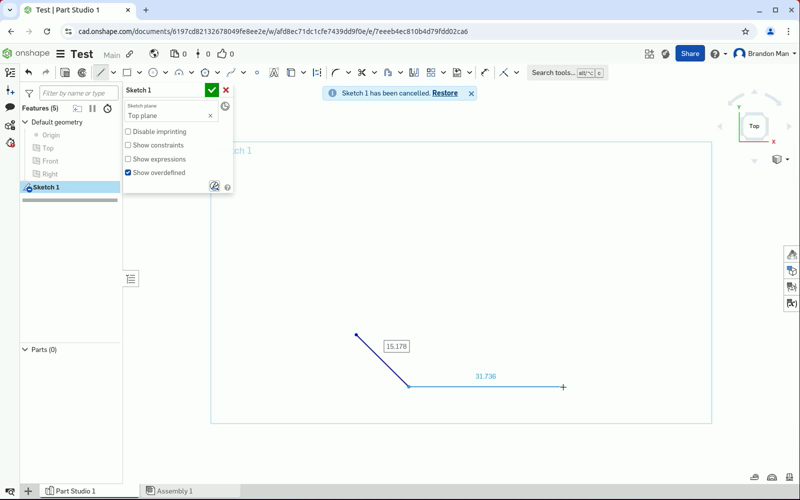
key_up(shift)
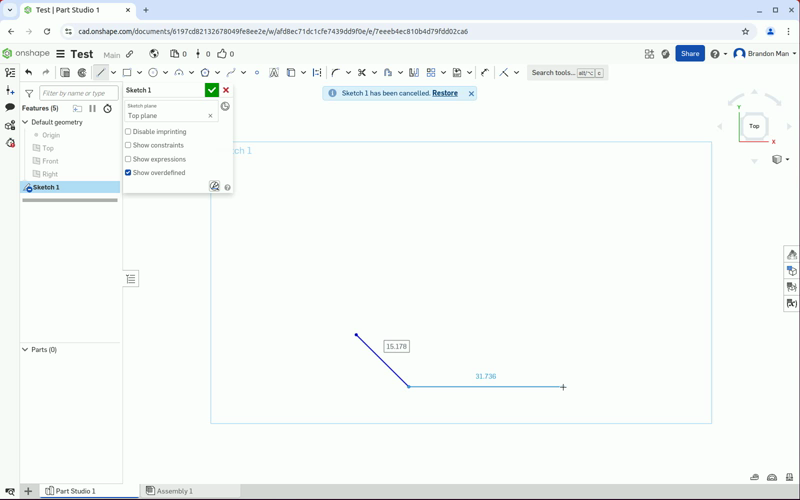
key_down(shift)
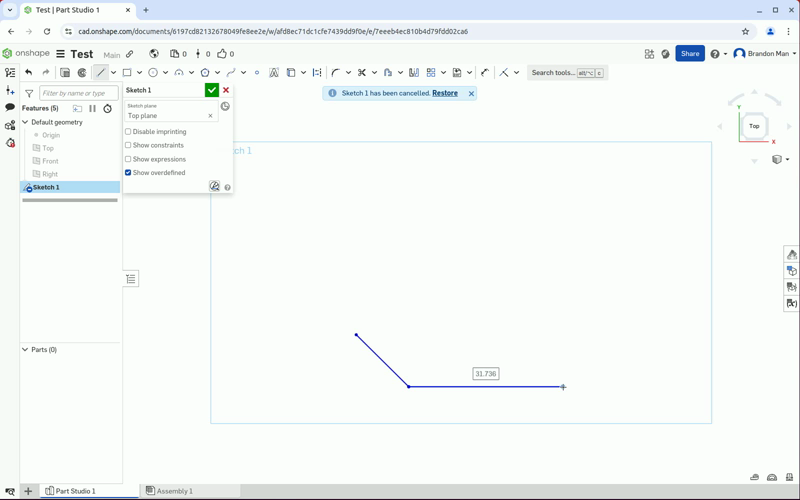
mouse_move(563, 230)
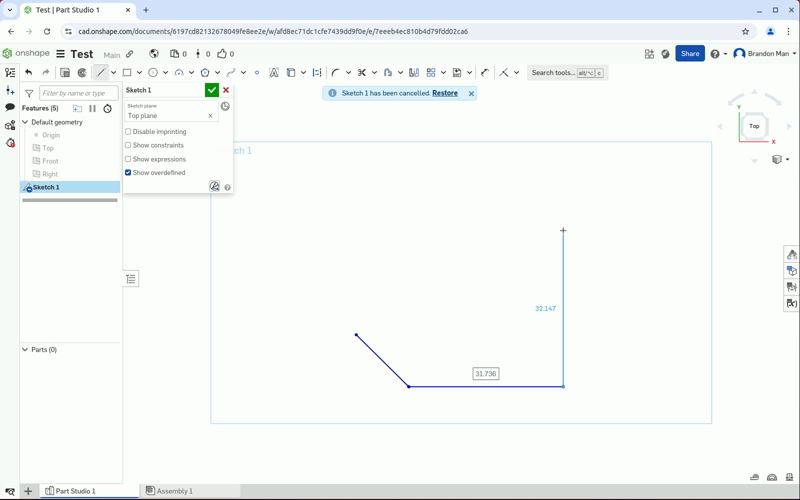
click(563, 230)
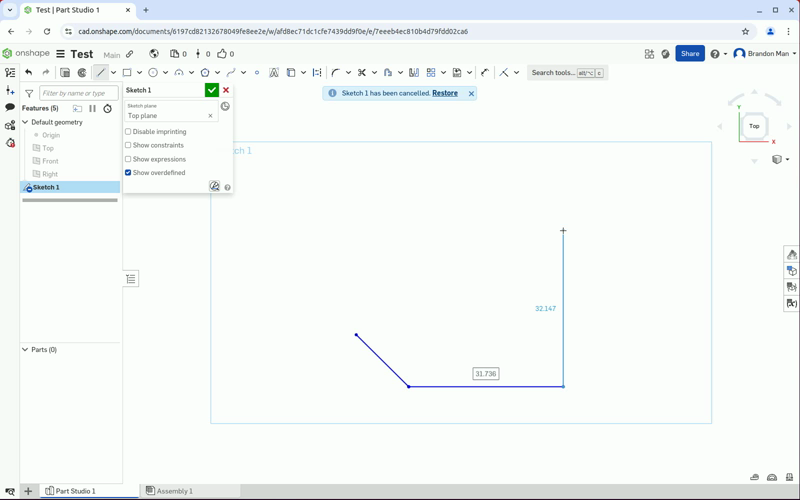
key_up(shift)
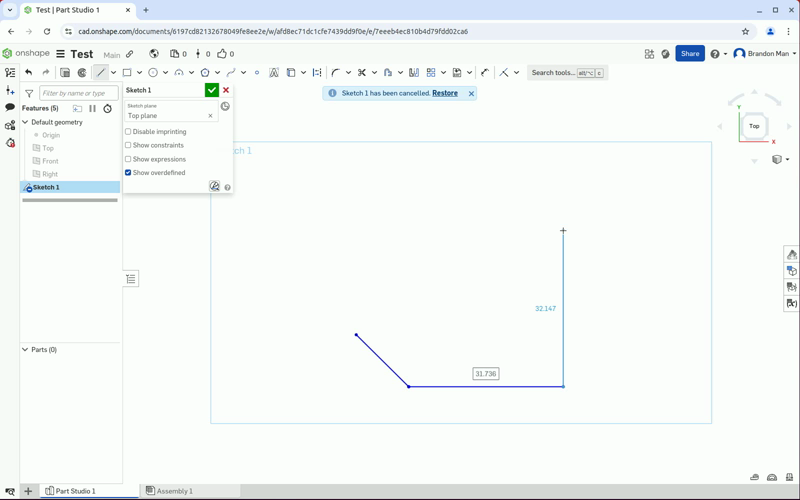
key_down(shift)
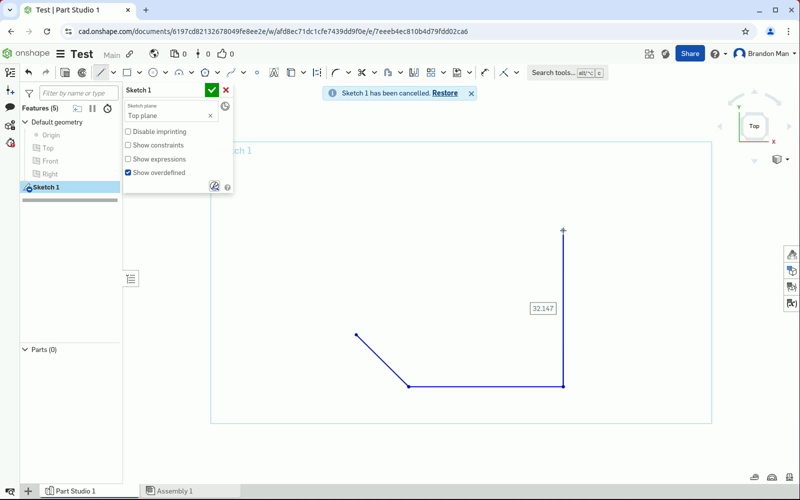
mouse_move(510, 180)
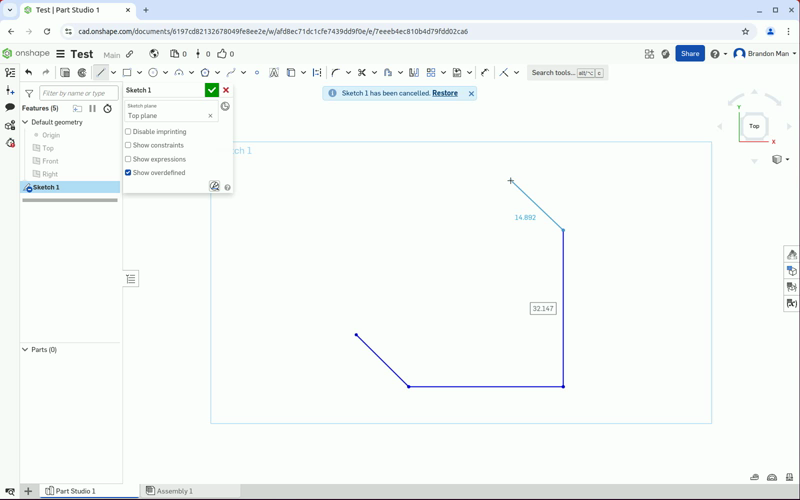
click(510, 180)
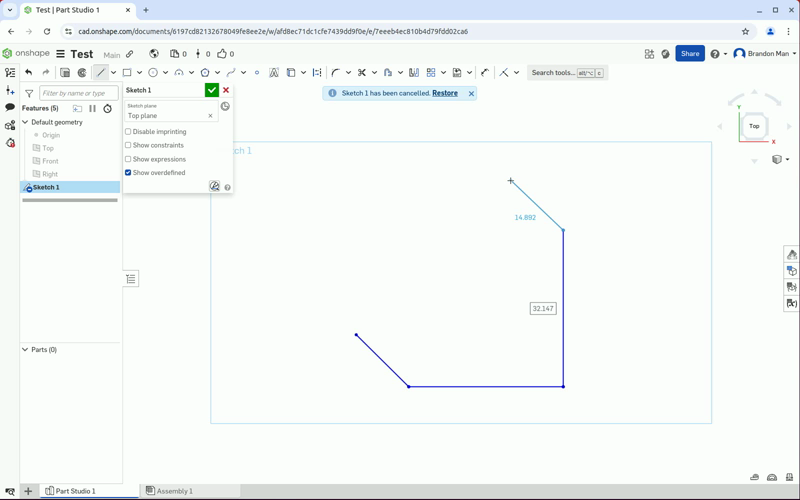
key_up(shift)
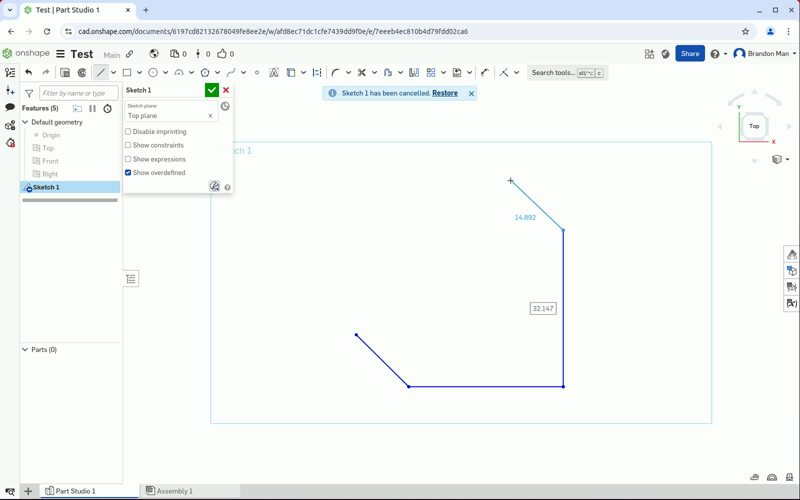
key_down(shift)
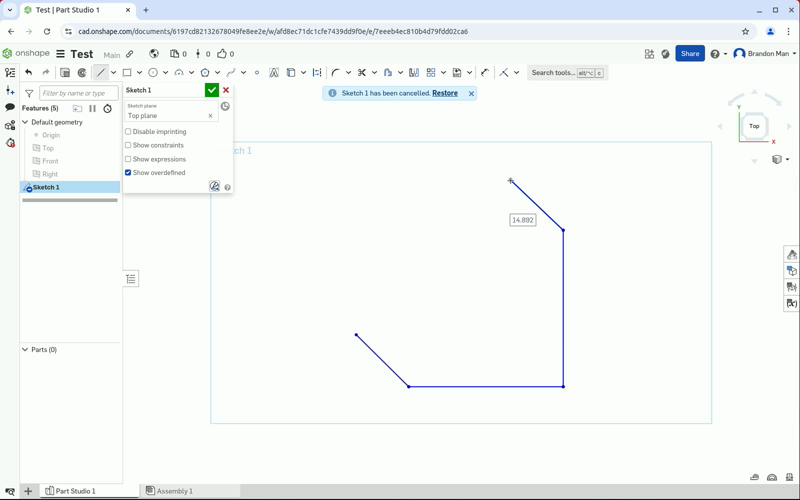
mouse_move(356, 180)
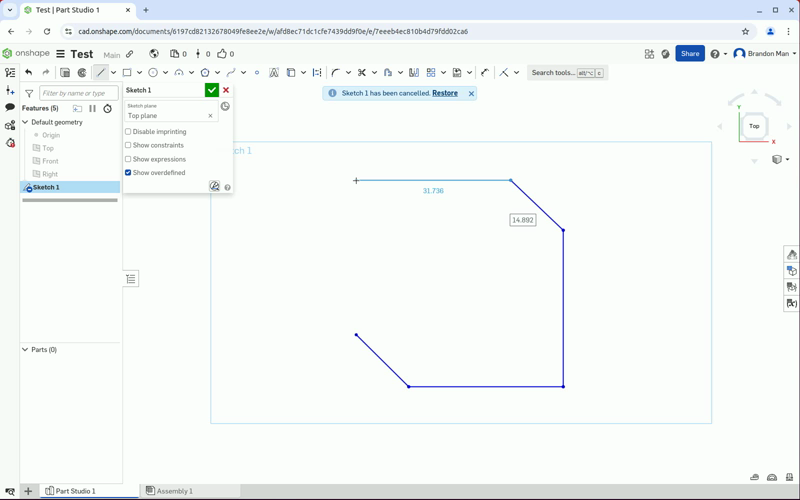
click(356, 180)
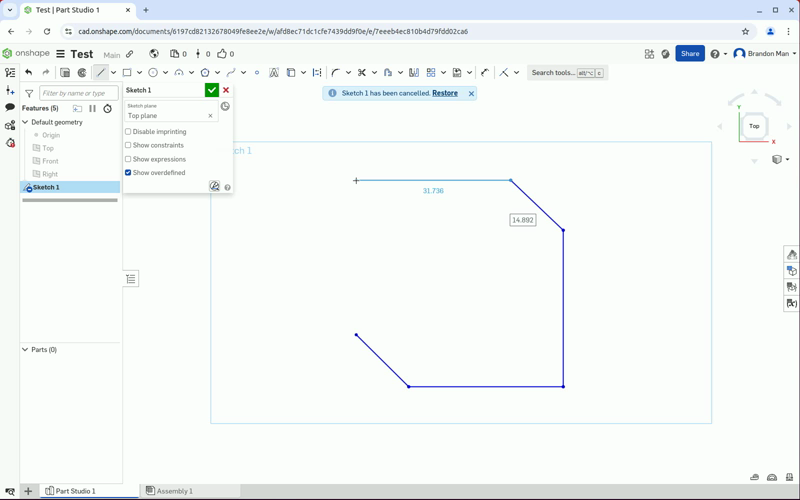
key_up(shift)
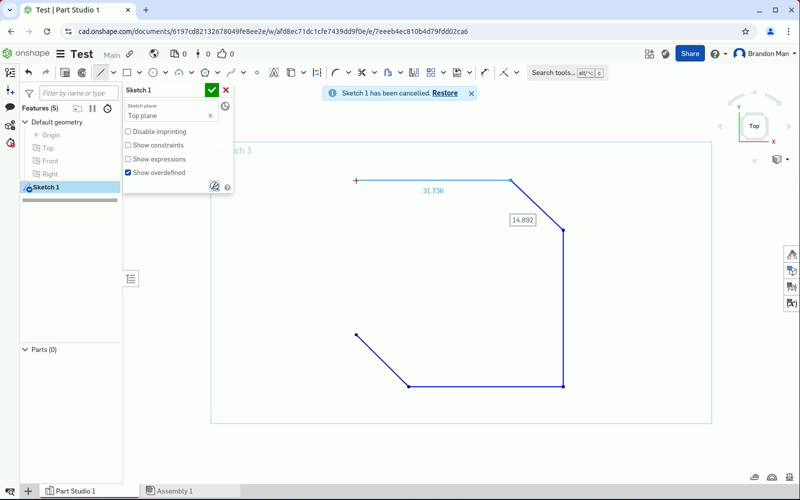
key_down(shift)
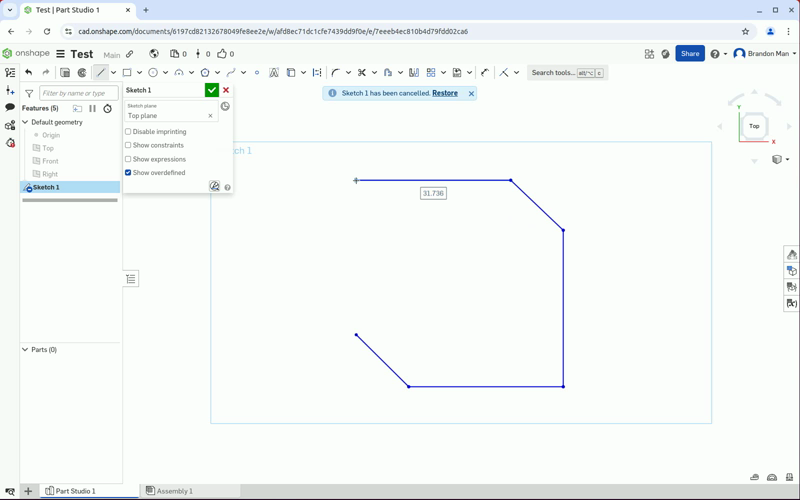
mouse_move(356, 334)
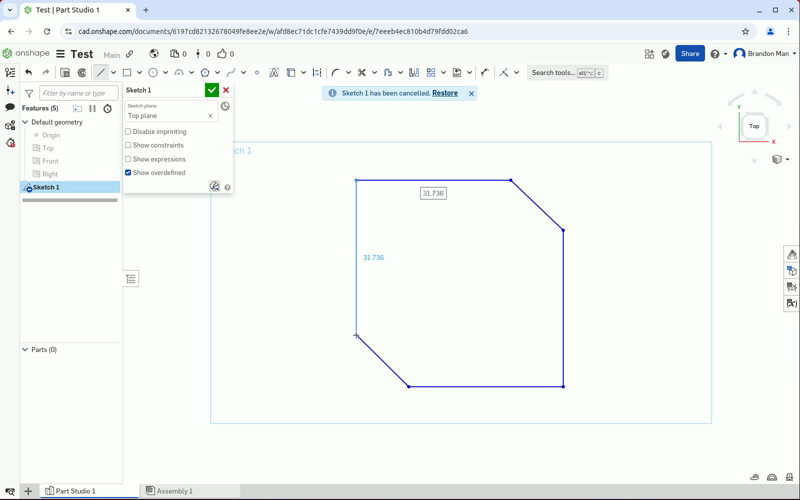
key_up(shift)
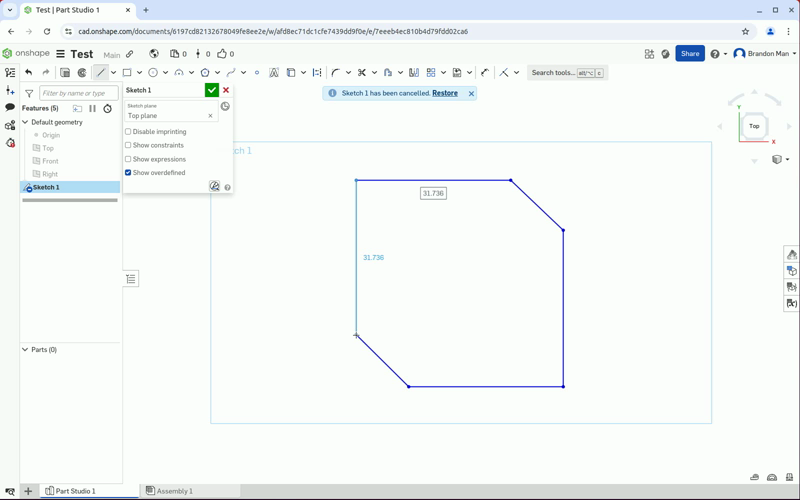
click(356, 334)
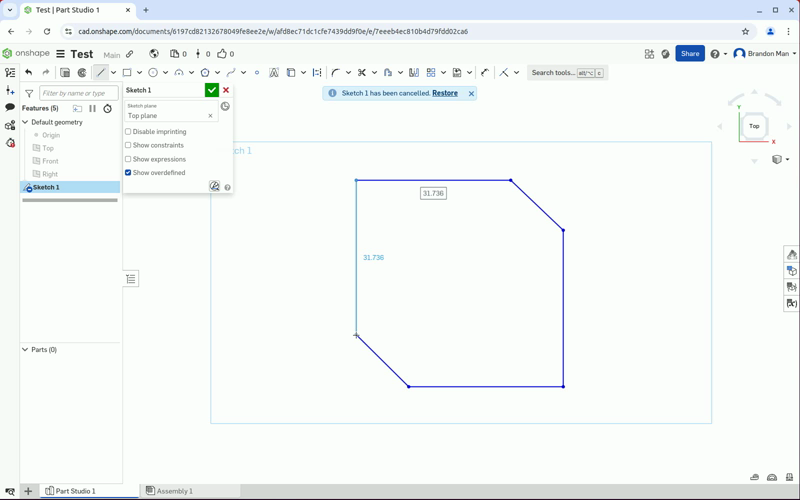
key(esc)
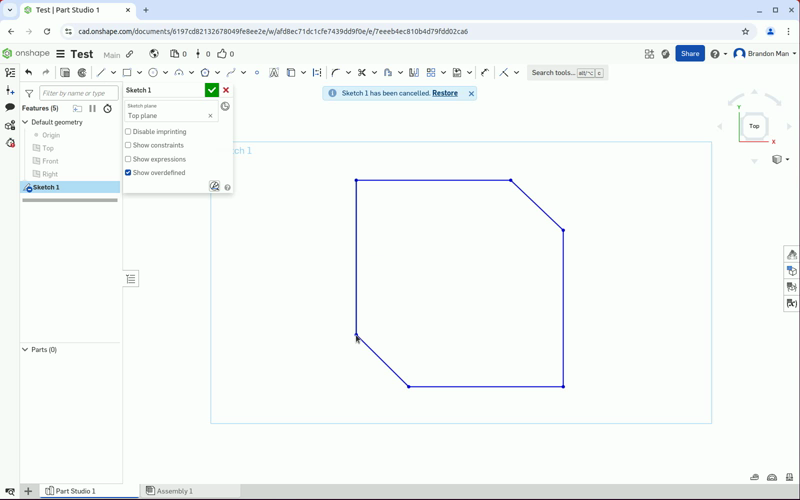
mouse_move(532, 304)
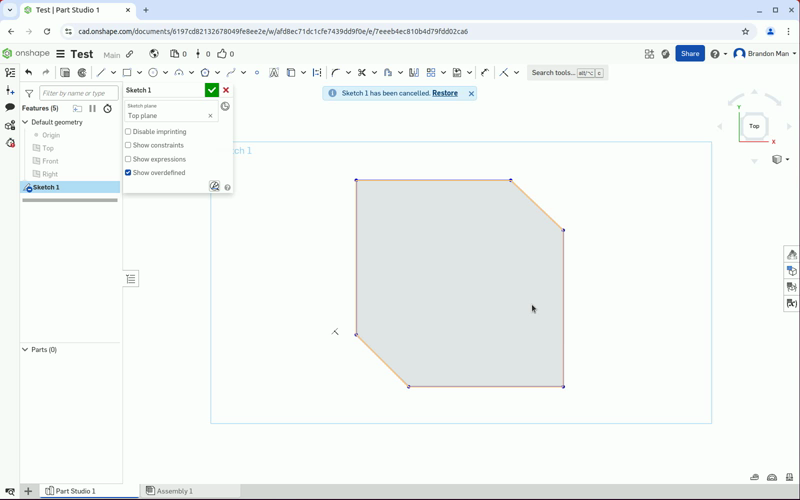
click(532, 304)
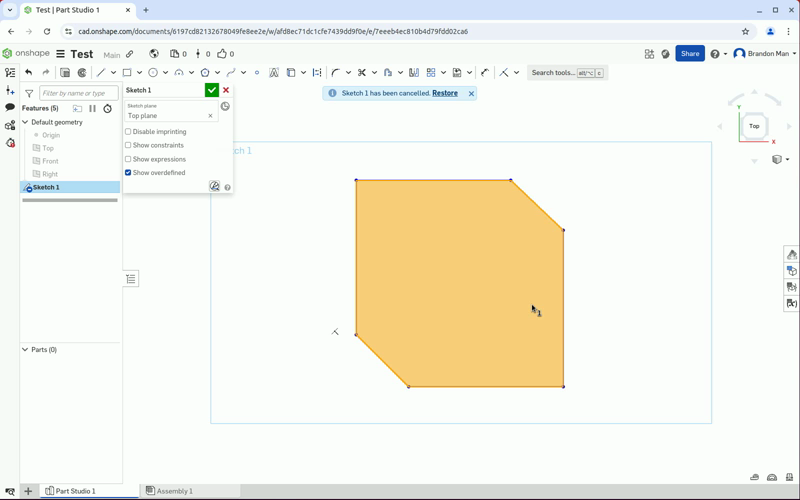
mouse_move(73, 352)
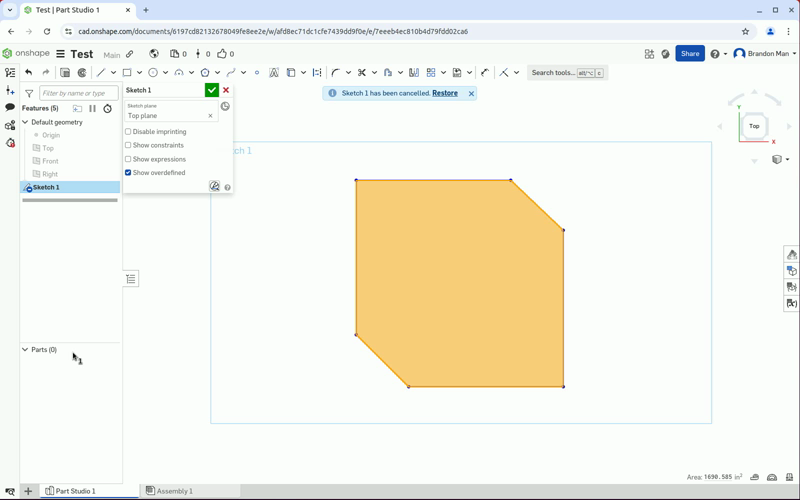
key(shift+y)
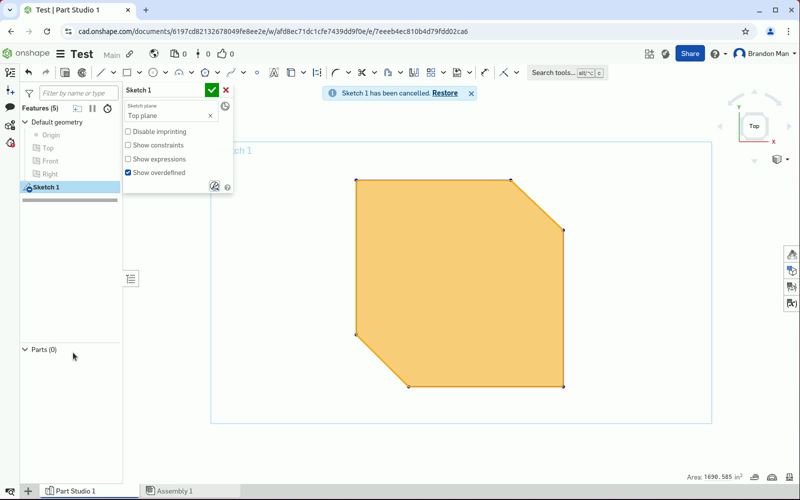
key(shift+e)
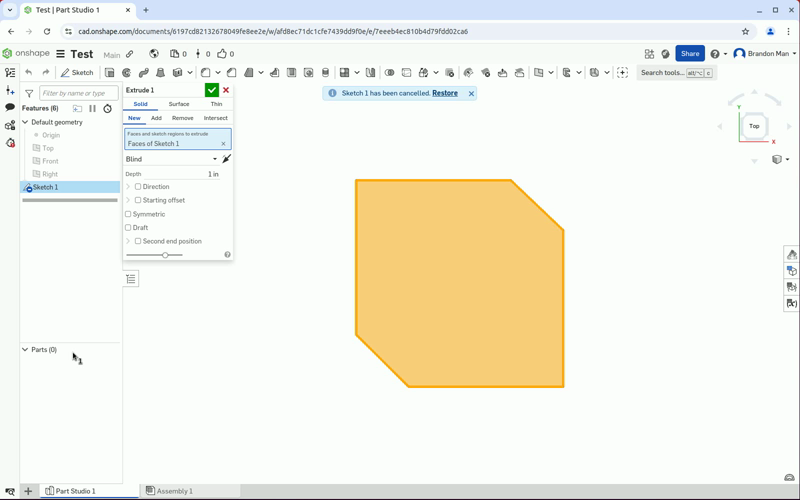
mouse_move(143, 106)
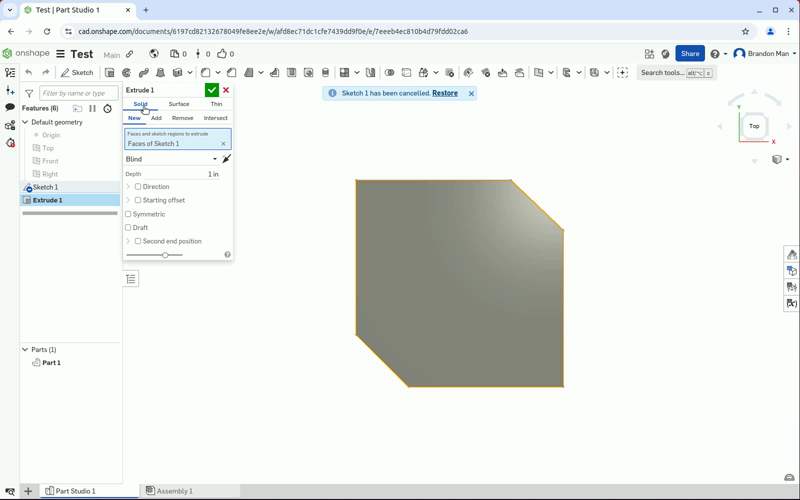
click(143, 106)
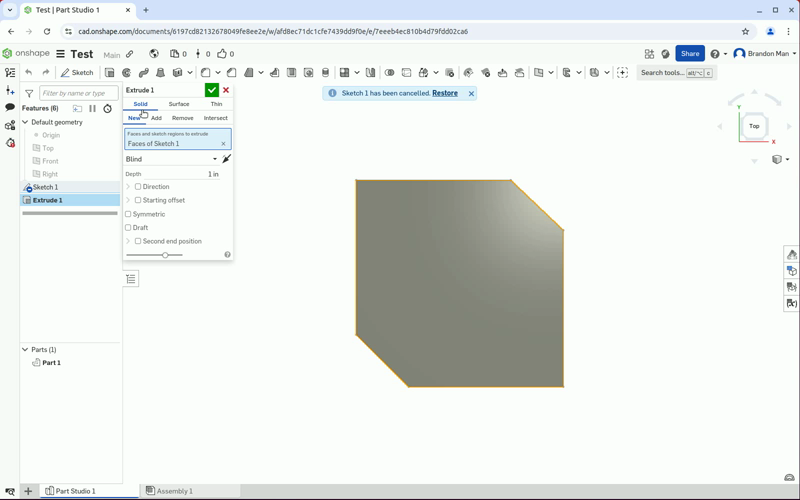
mouse_move(137, 120)
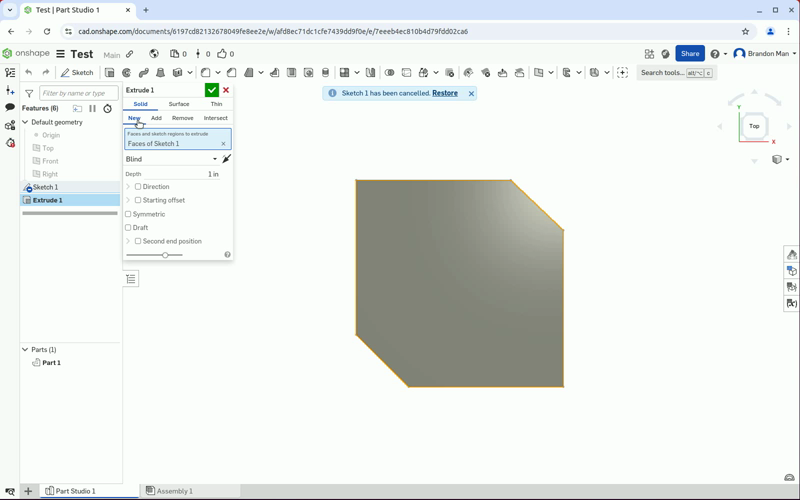
click(137, 120)
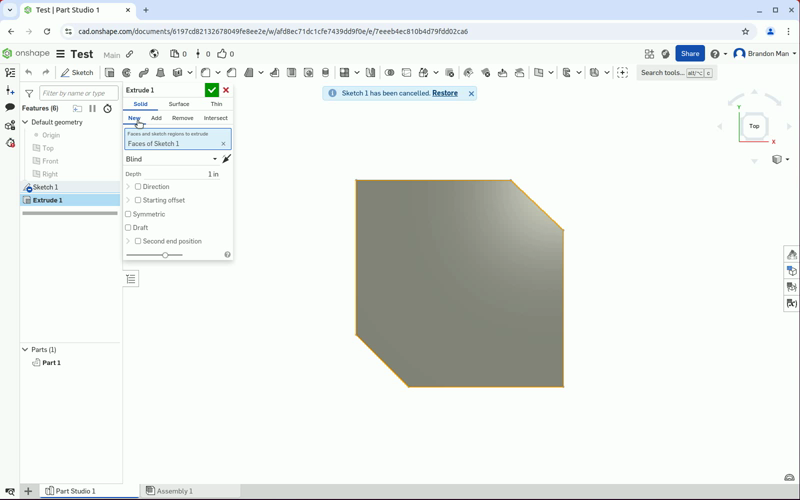
key(tab, 4)
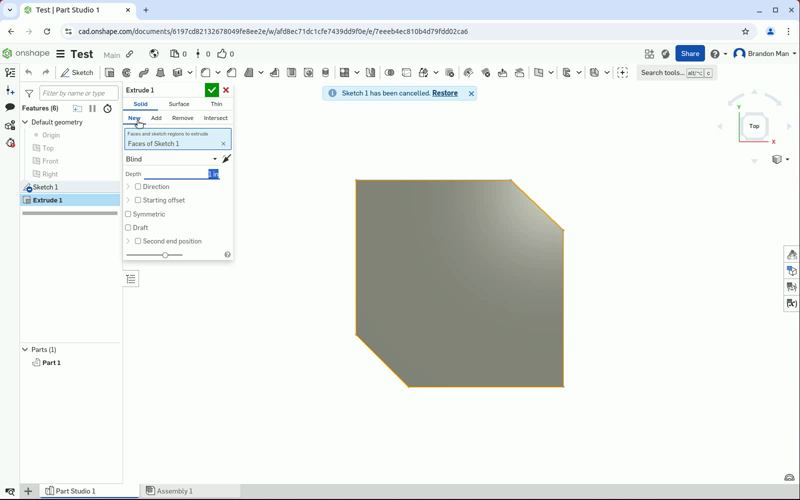
text(6.981)
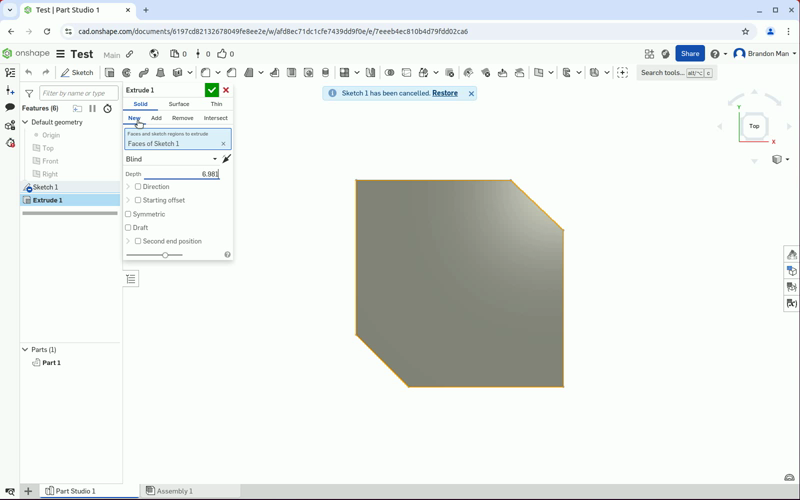
key(enter)
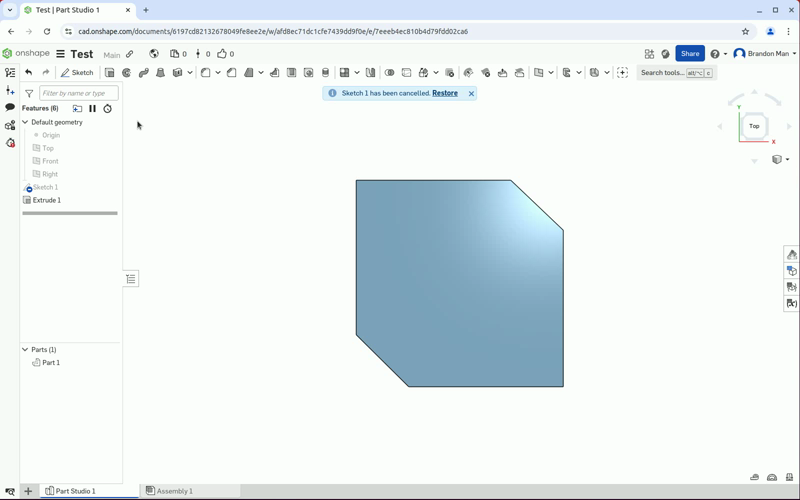
key(shift+h)
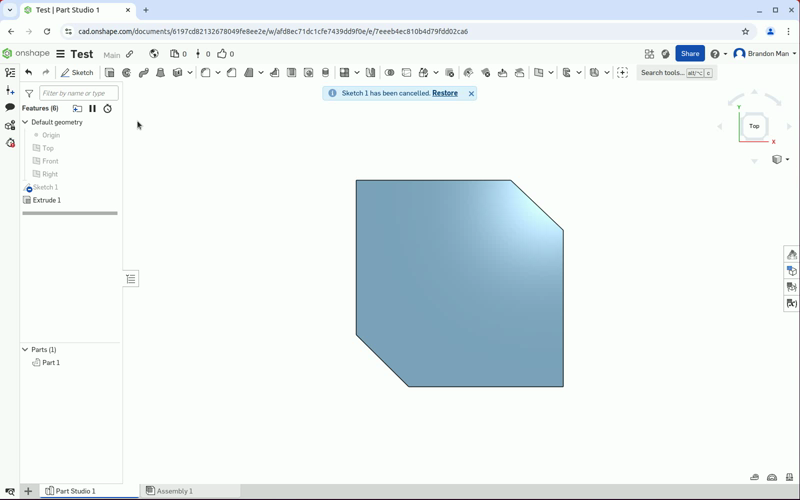
key(shift+h)
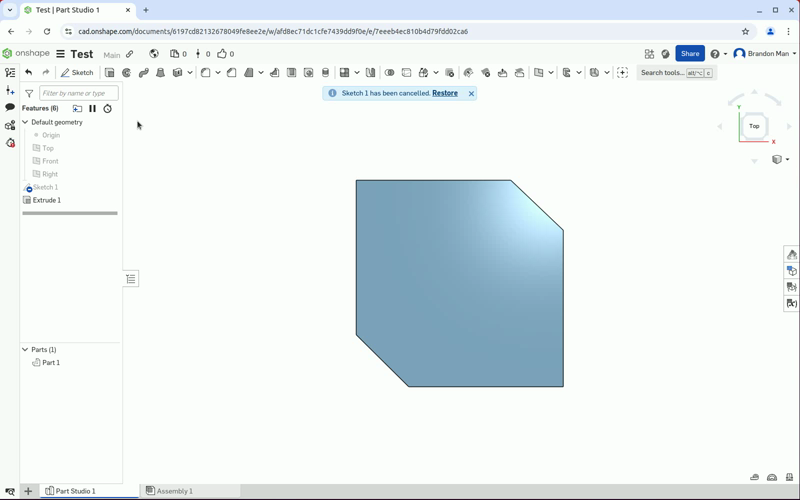
mouse_move(73, 189)
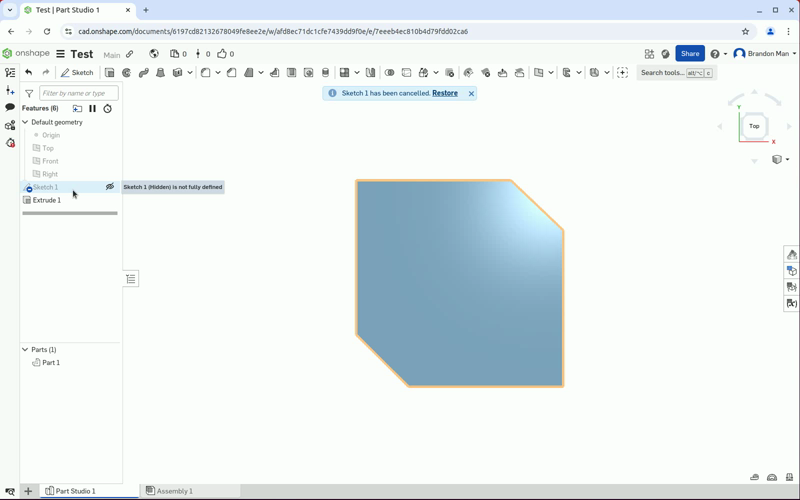
click(73, 189)
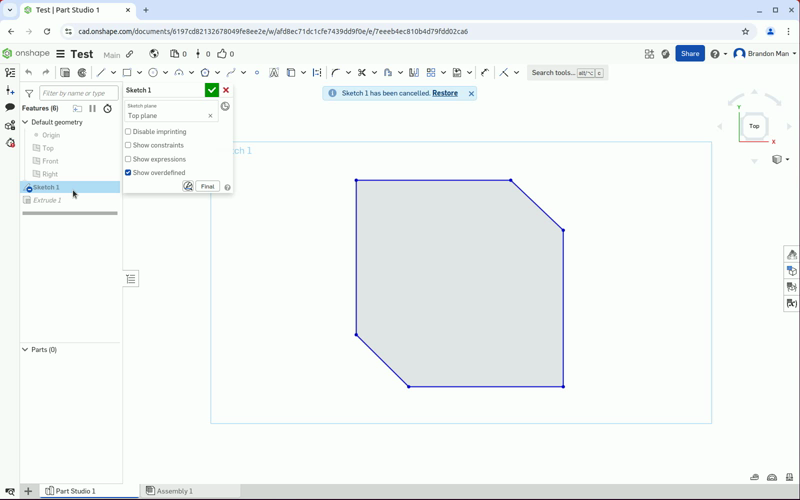
mouse_move(229, 92)
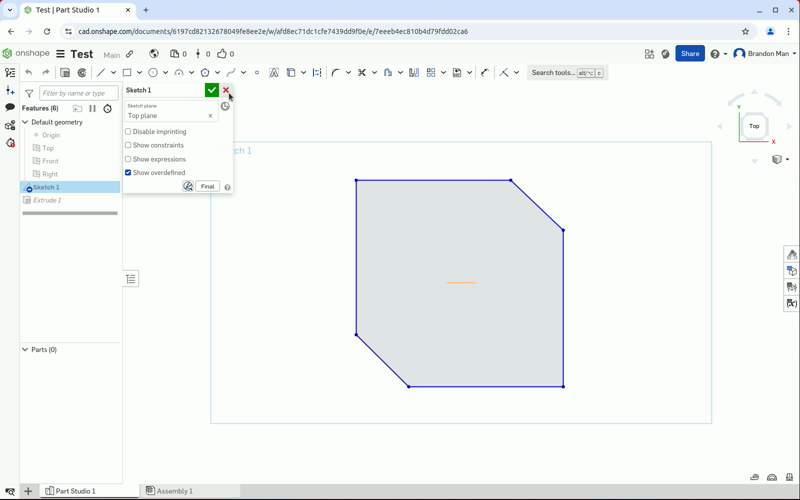
click(229, 92)
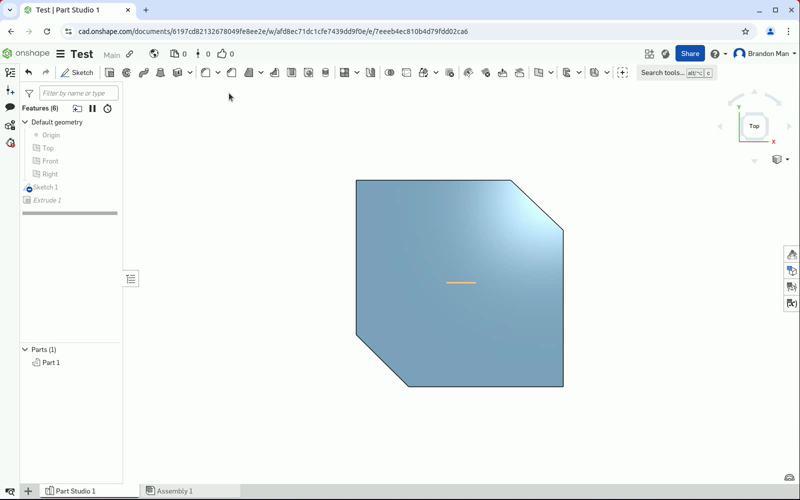
mouse_move(541, 75)
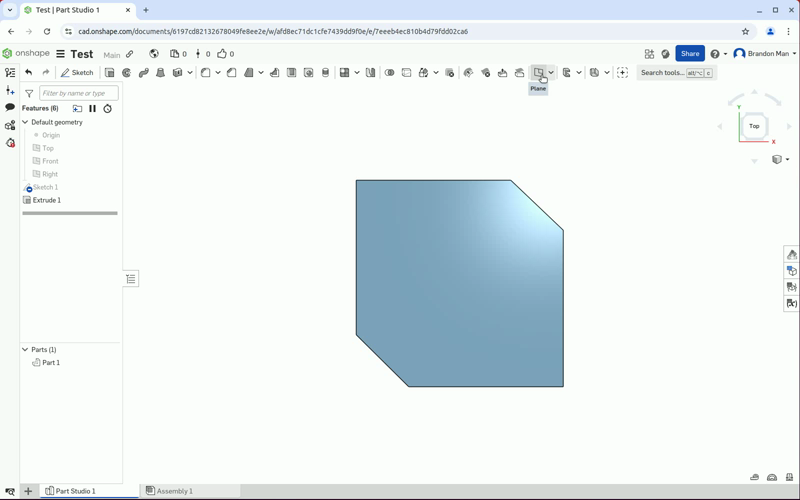
click(541, 75)
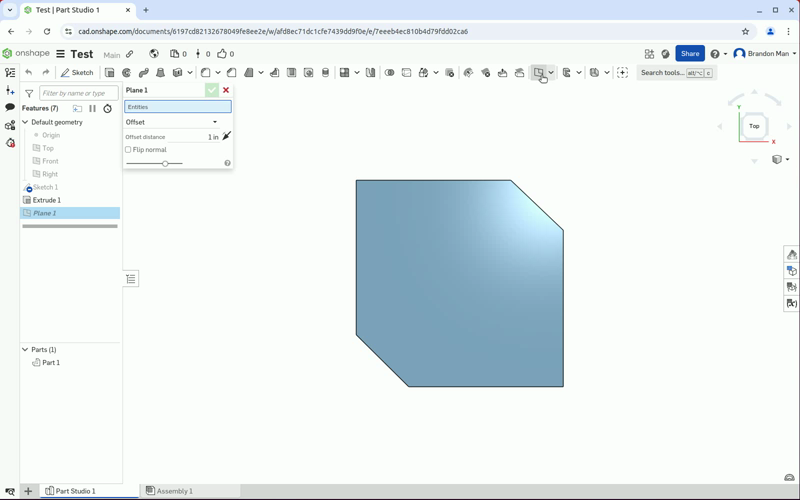
mouse_move(73, 150)
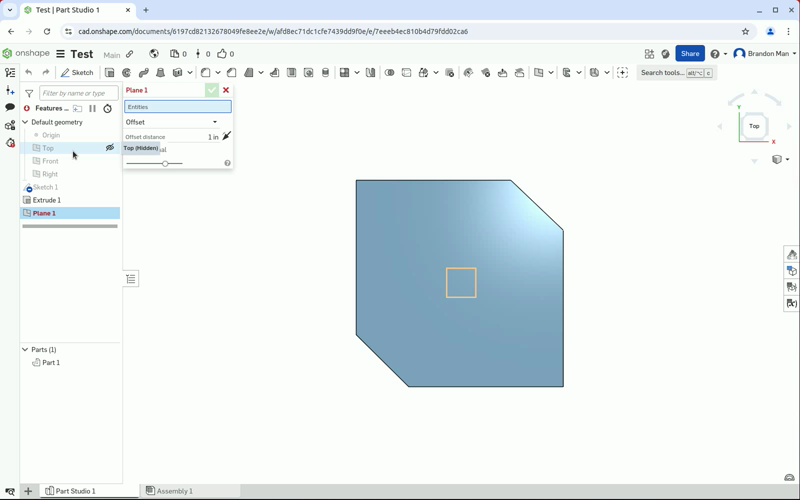
click(73, 150)
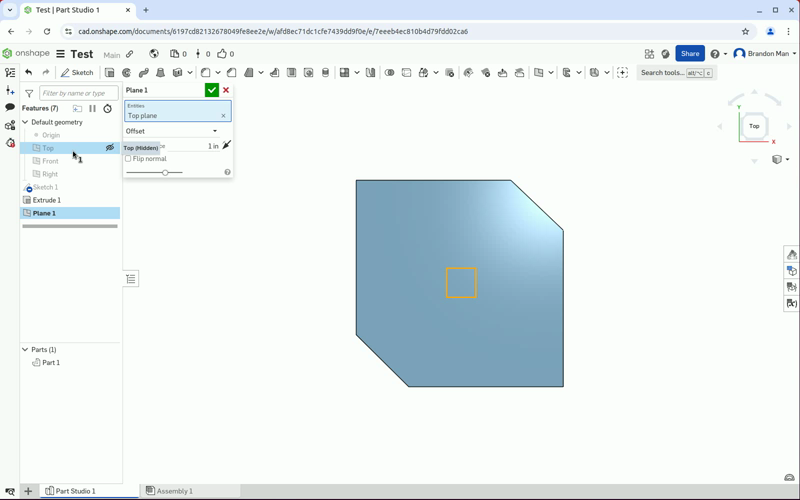
key(tab, 2)
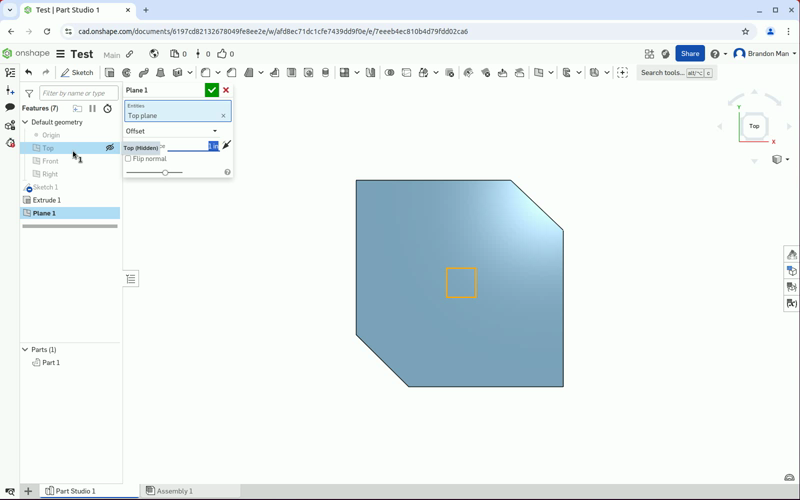
text(6.994)
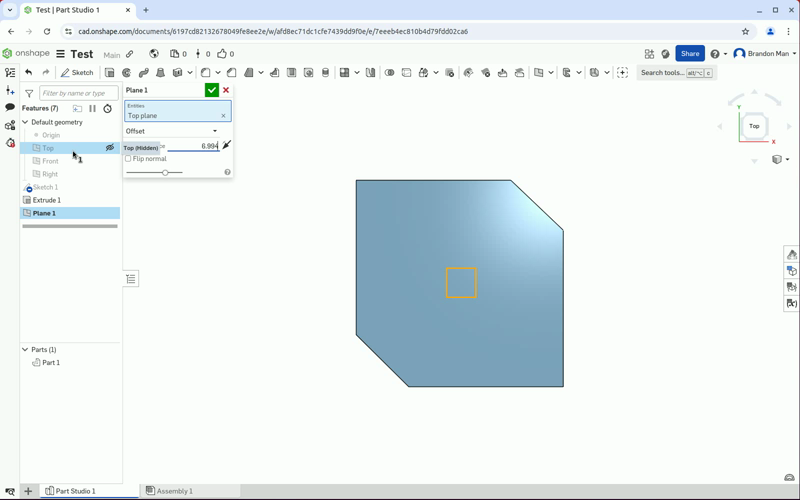
key(enter, 2)
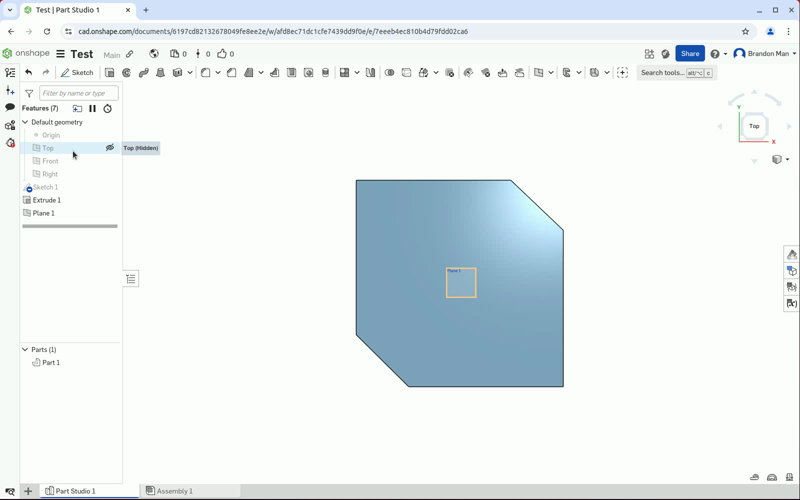
key(shift+s)
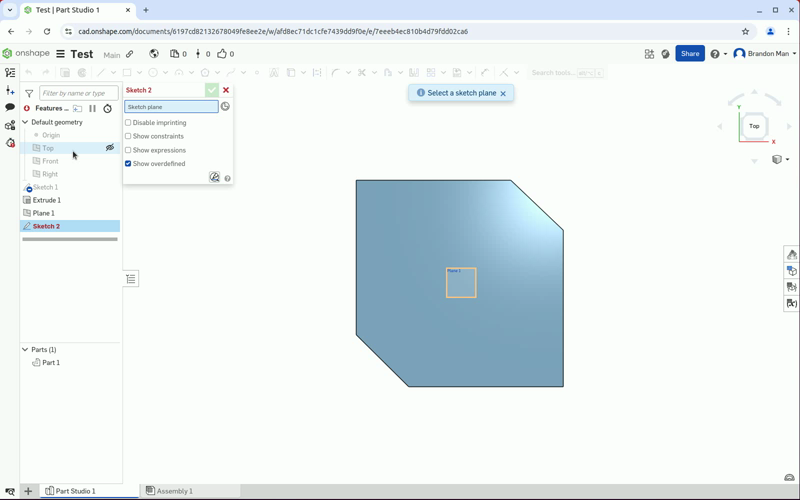
mouse_move(73, 215)
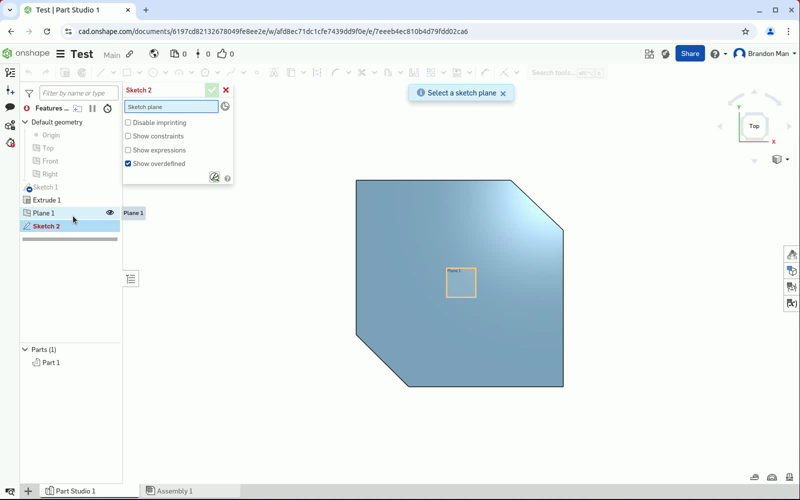
click(73, 215)
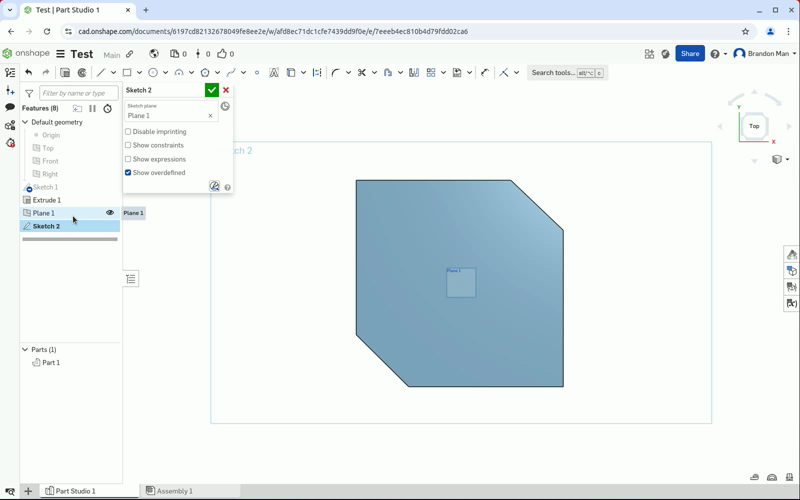
mouse_move(73, 352)
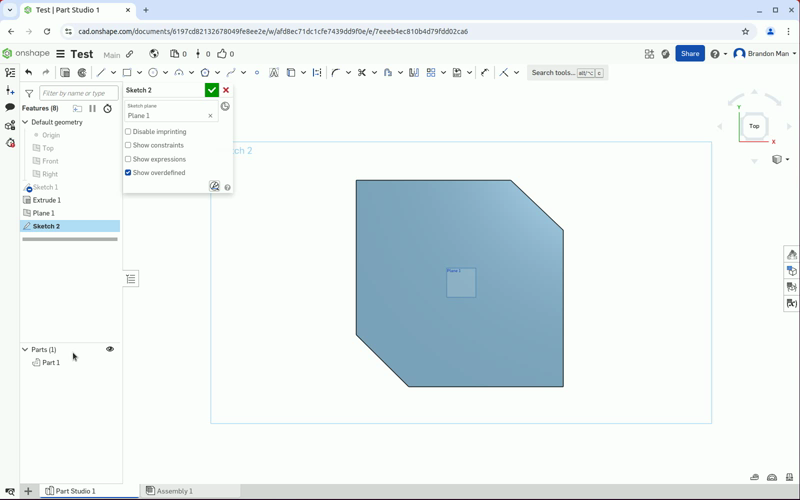
key(y)
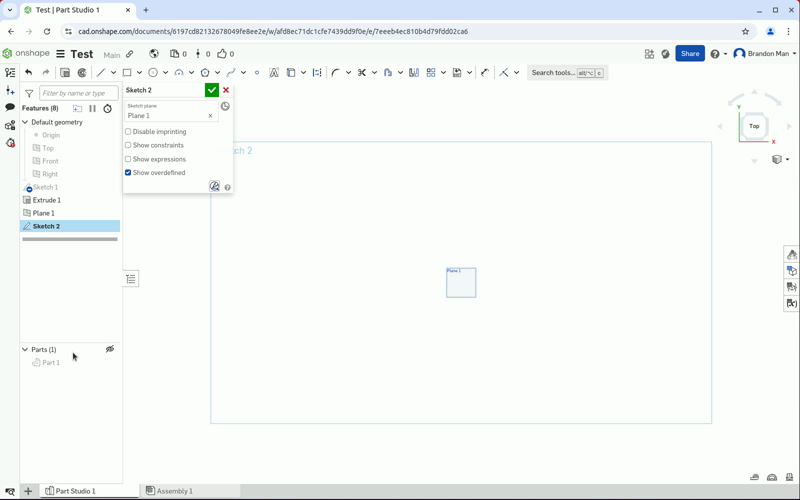
key(l)
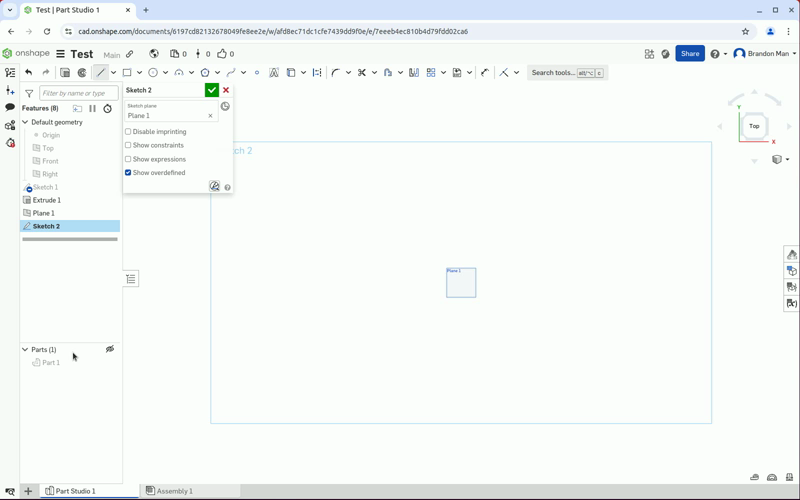
key_down(shift)
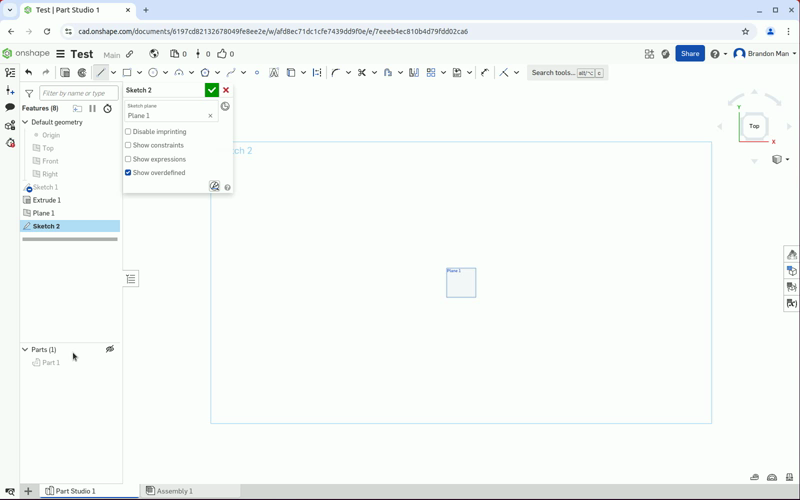
mouse_move(413, 387)
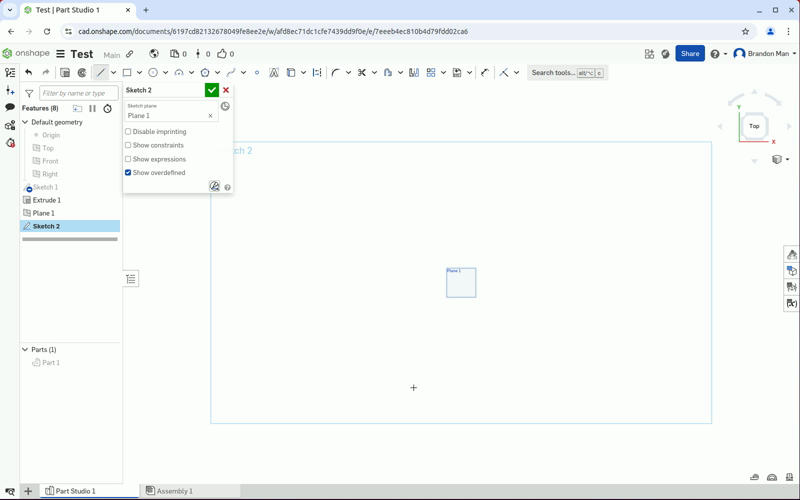
click(413, 387)
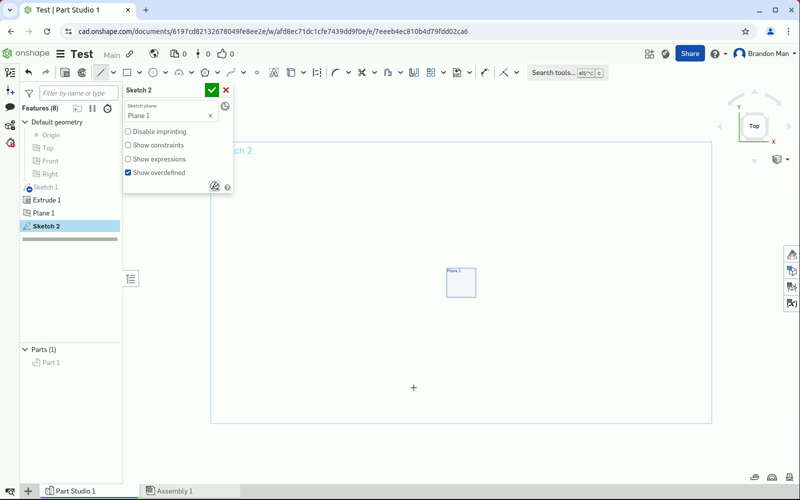
key_up(shift)
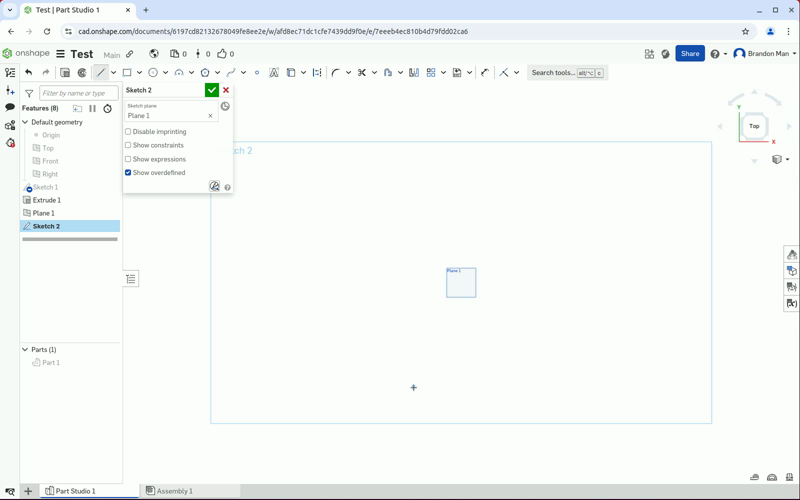
key_down(shift)
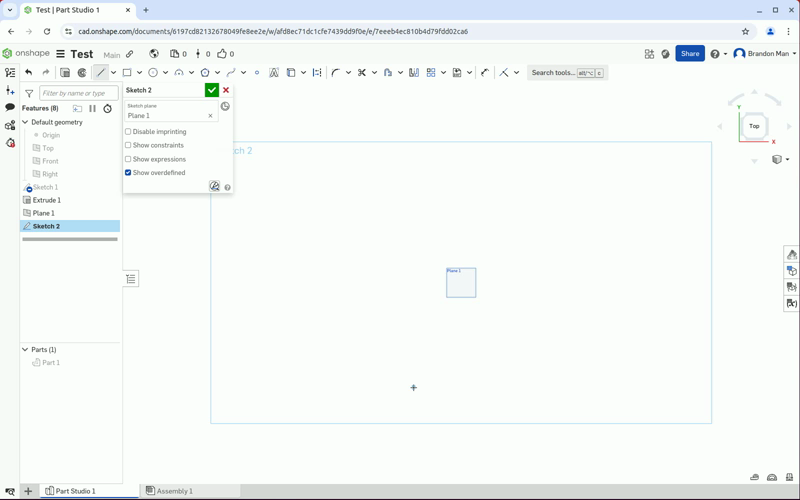
mouse_move(508, 387)
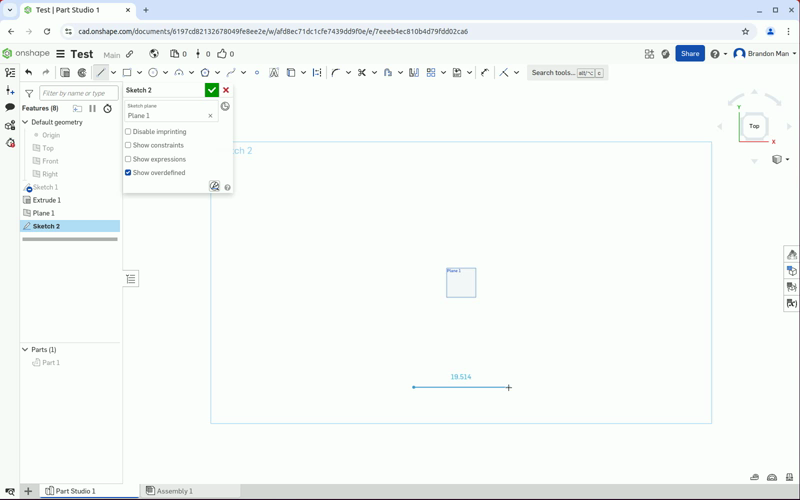
click(508, 387)
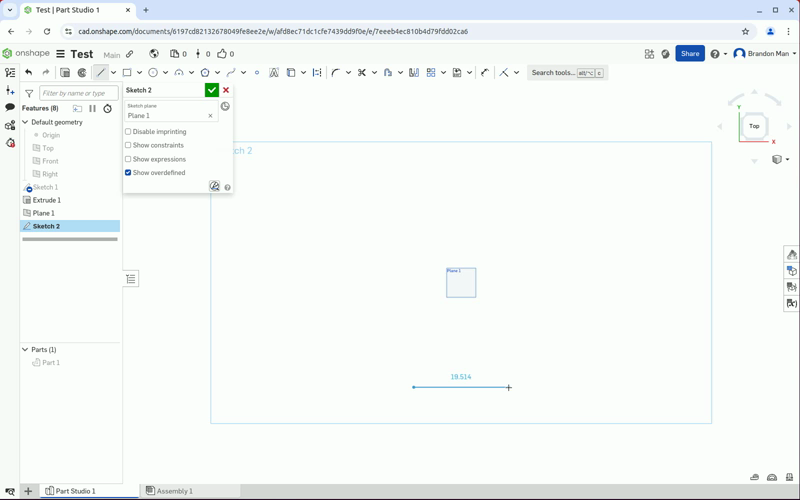
key_up(shift)
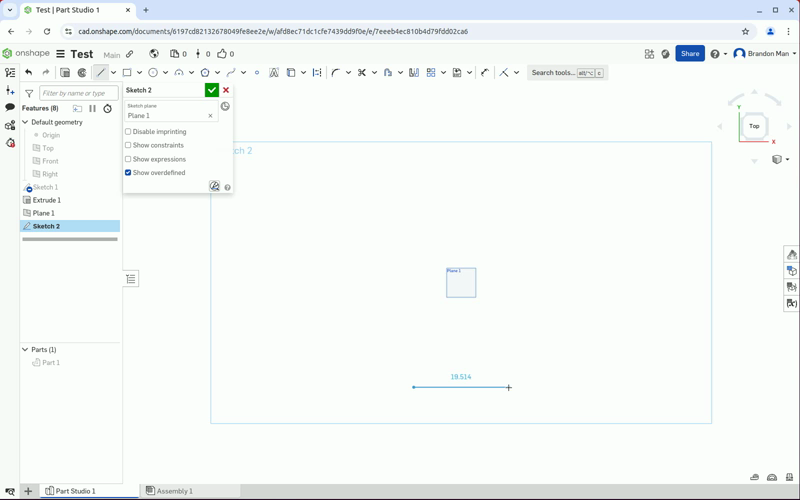
key_down(shift)
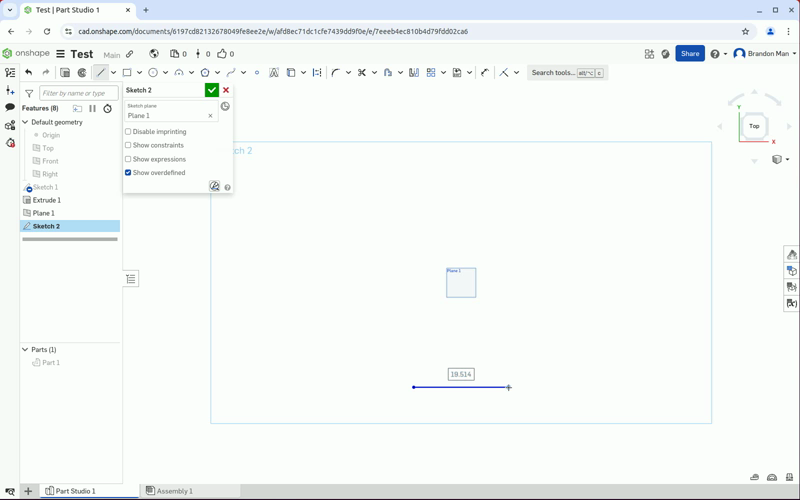
mouse_move(508, 257)
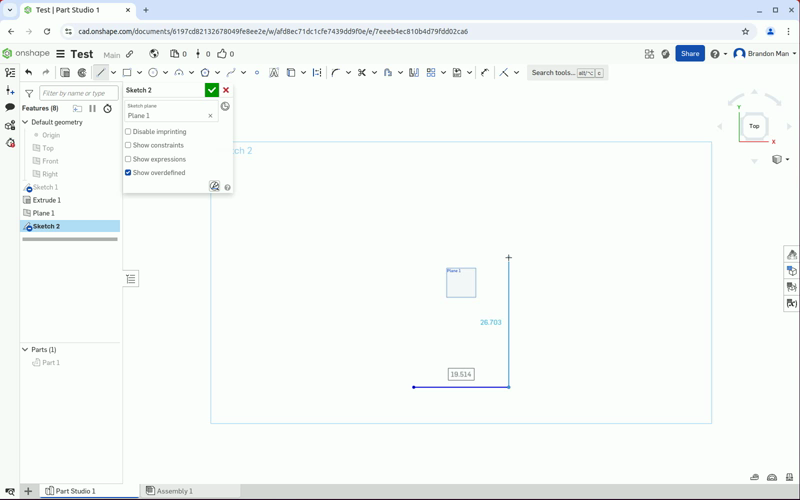
click(508, 257)
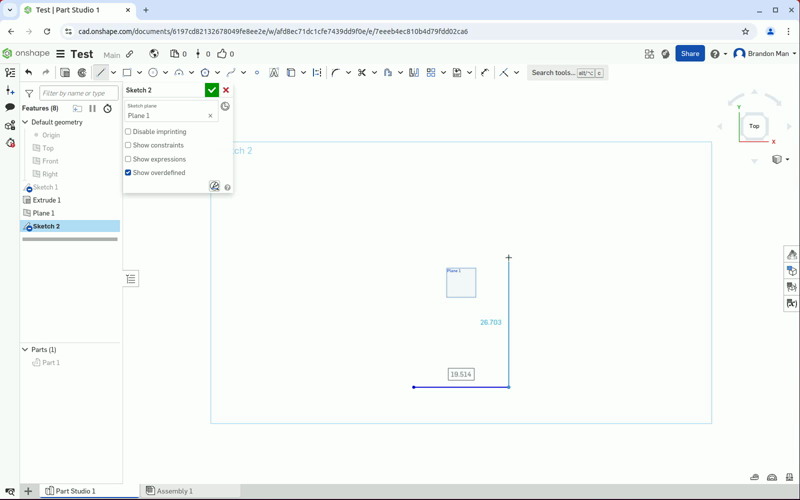
key_up(shift)
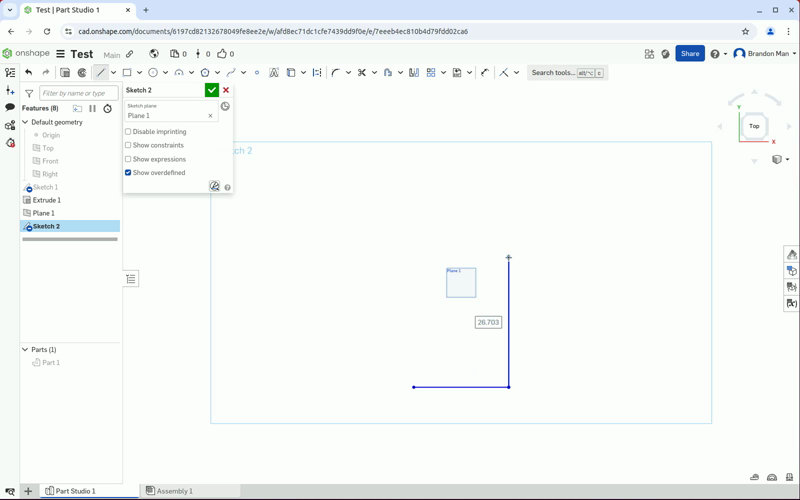
key(esc)
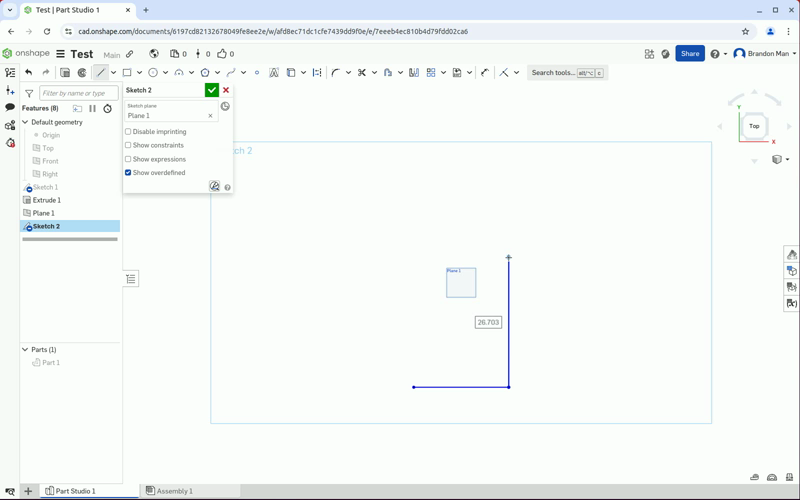
key(a)
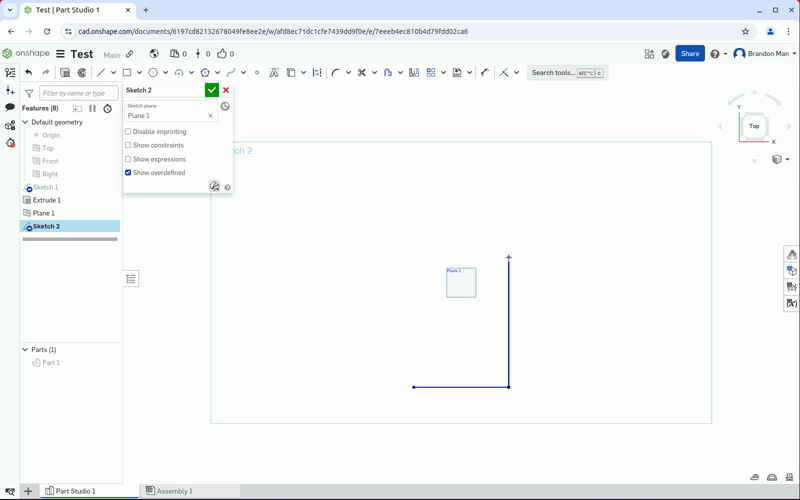
mouse_move(508, 257)
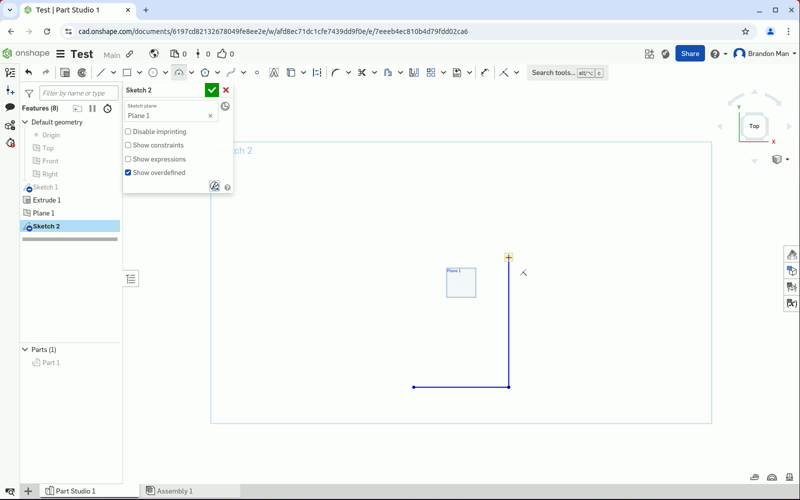
click(508, 257)
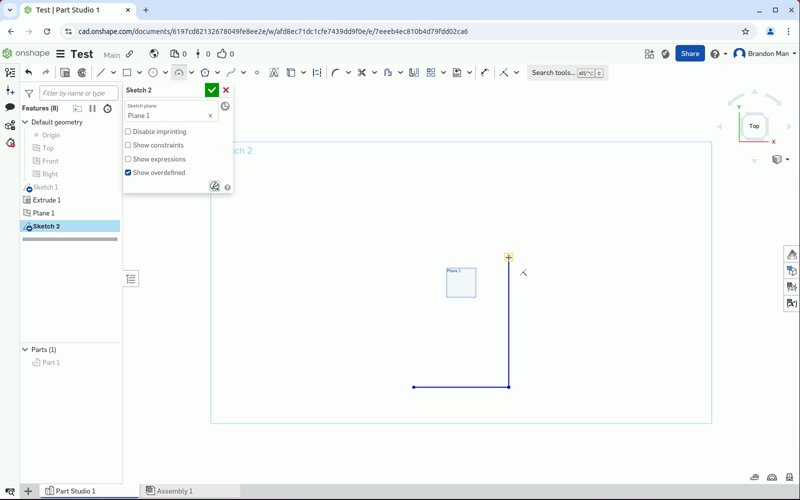
key_down(shift)
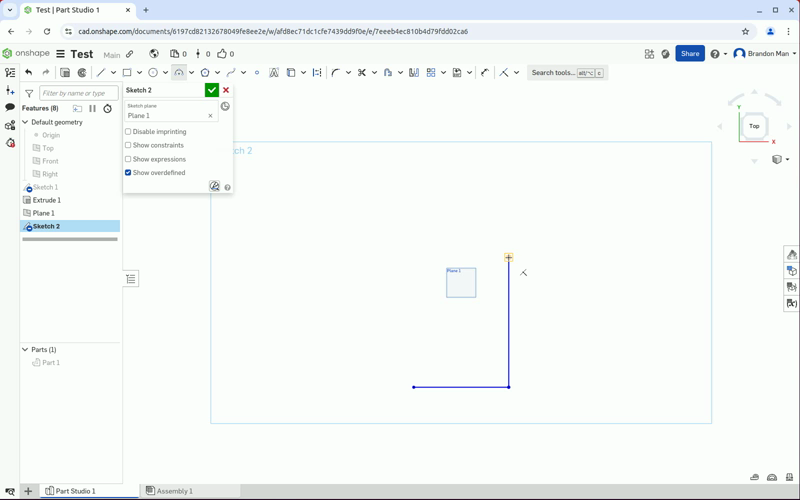
mouse_move(413, 257)
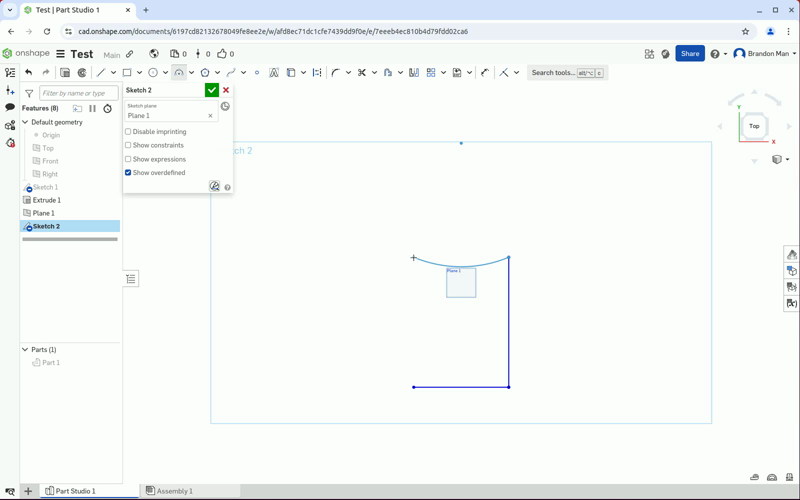
click(413, 257)
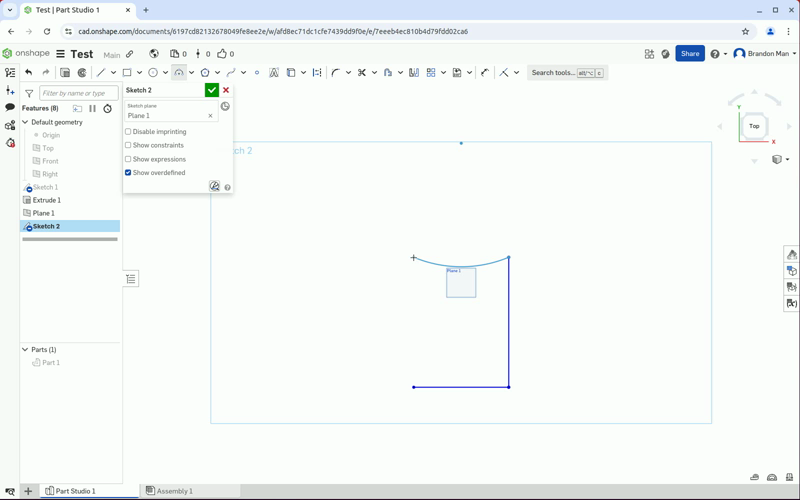
mouse_move(461, 209)
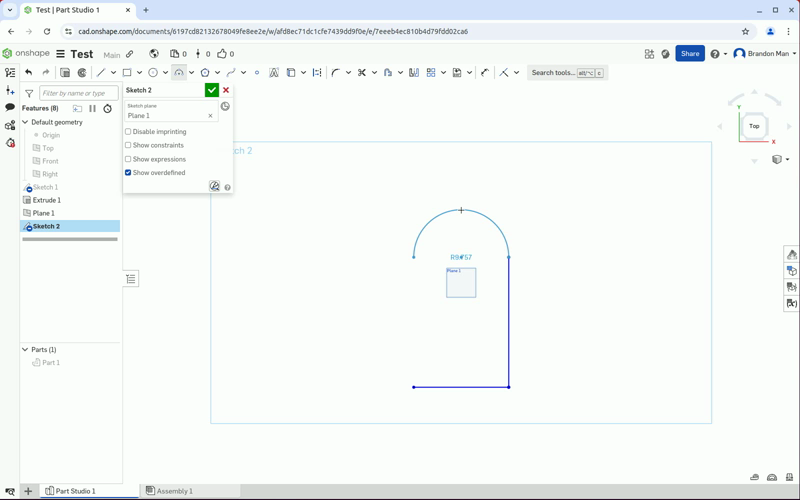
click(461, 209)
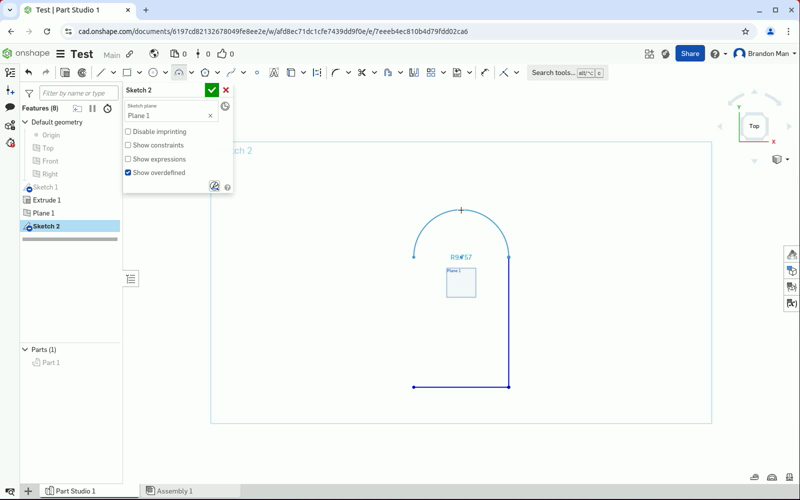
key_up(shift)
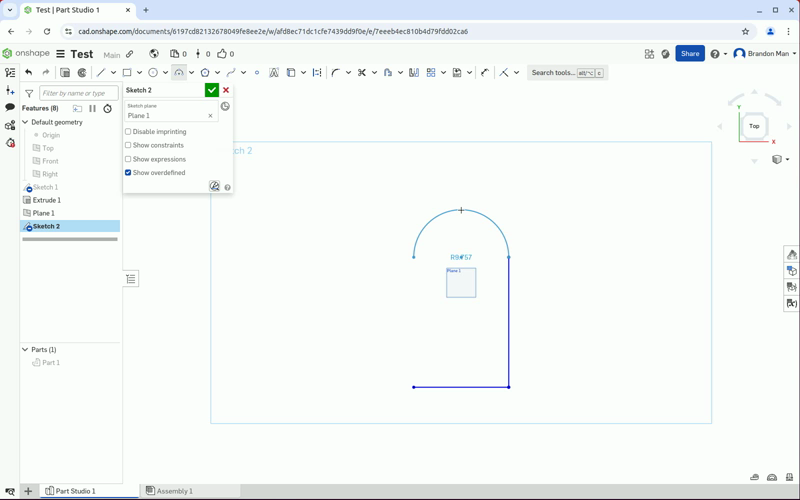
key(esc)
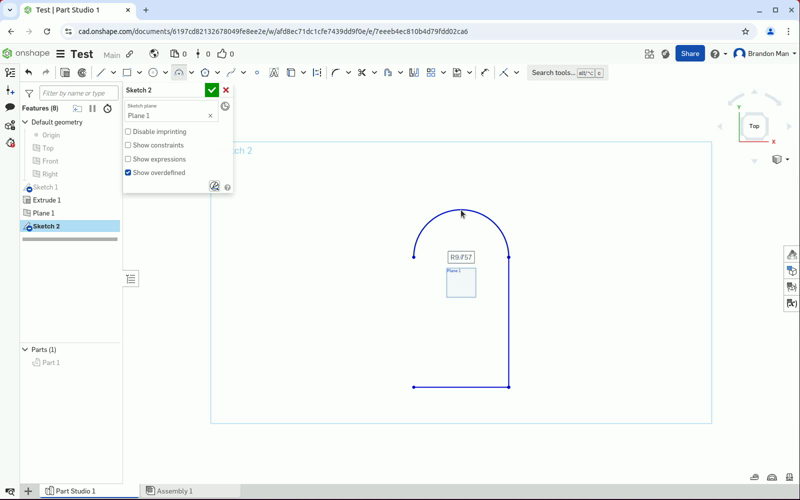
key(l)
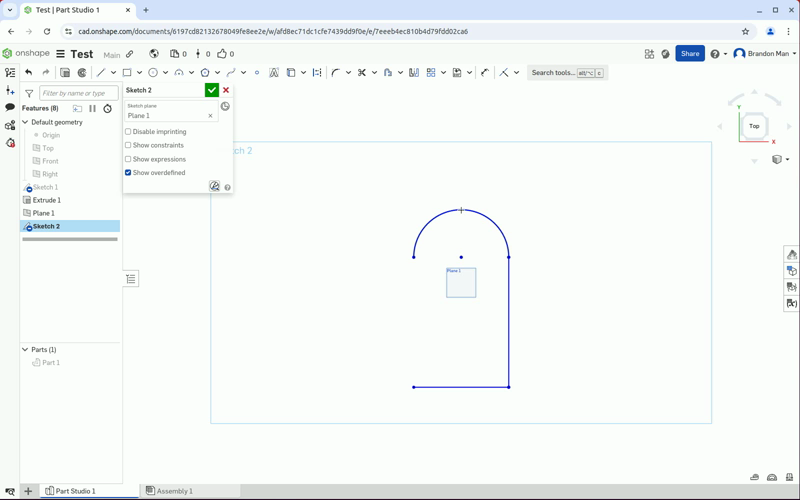
mouse_move(413, 257)
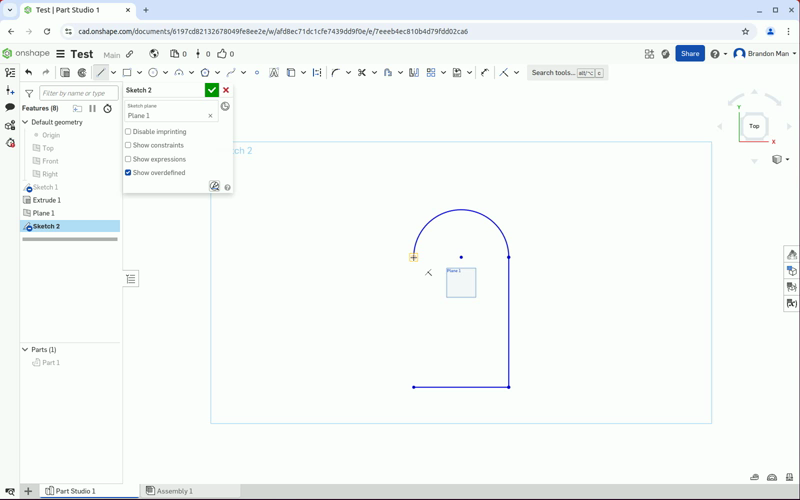
click(413, 257)
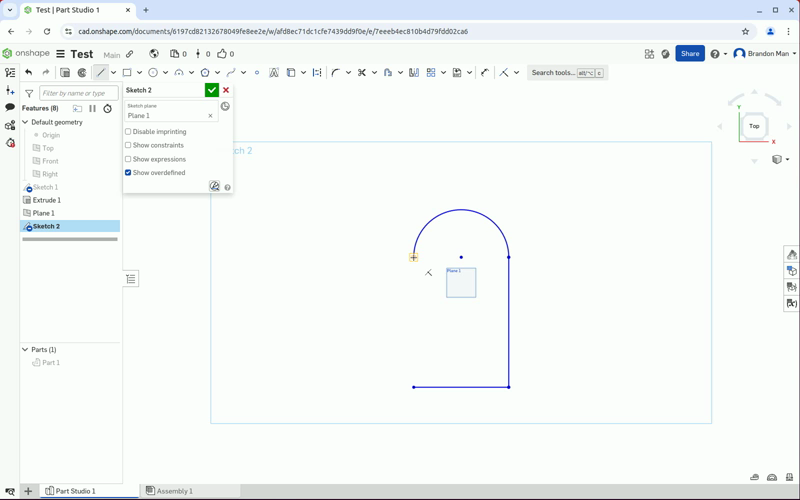
key_down(shift)
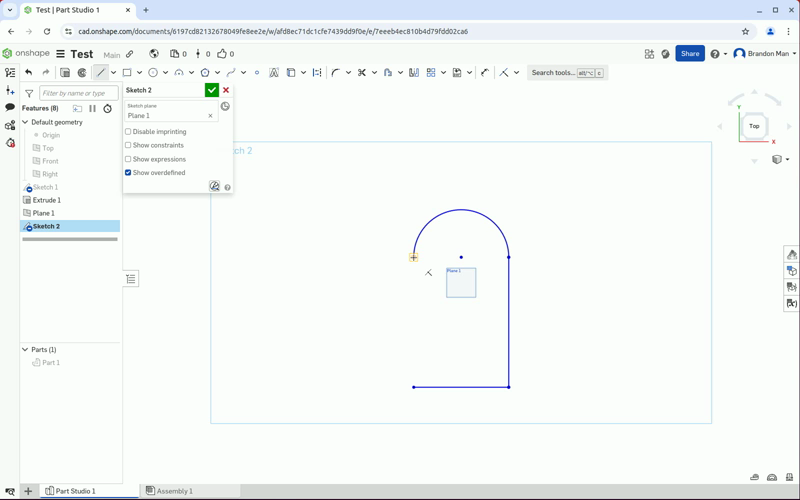
mouse_move(413, 387)
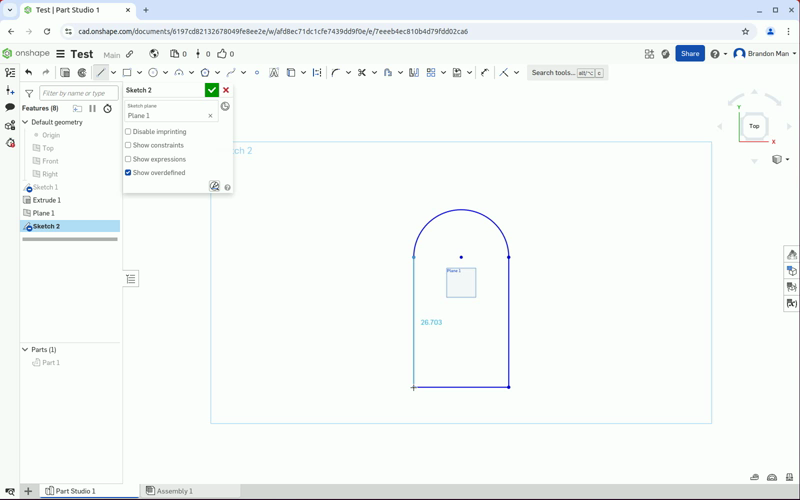
key_up(shift)
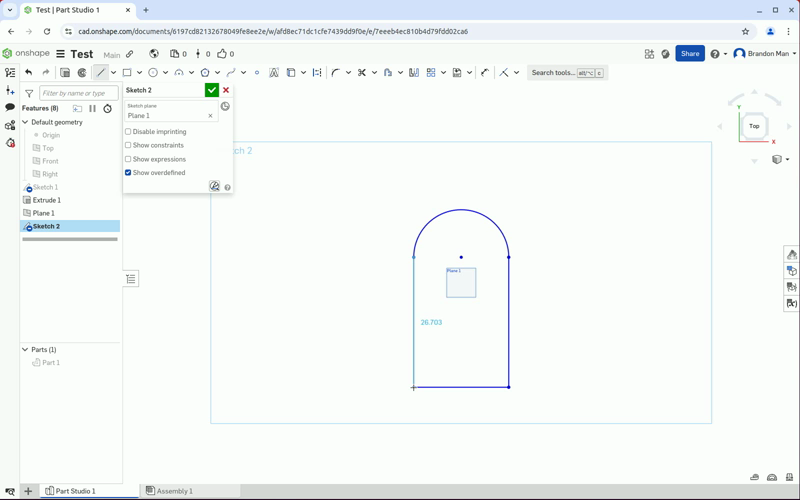
click(413, 387)
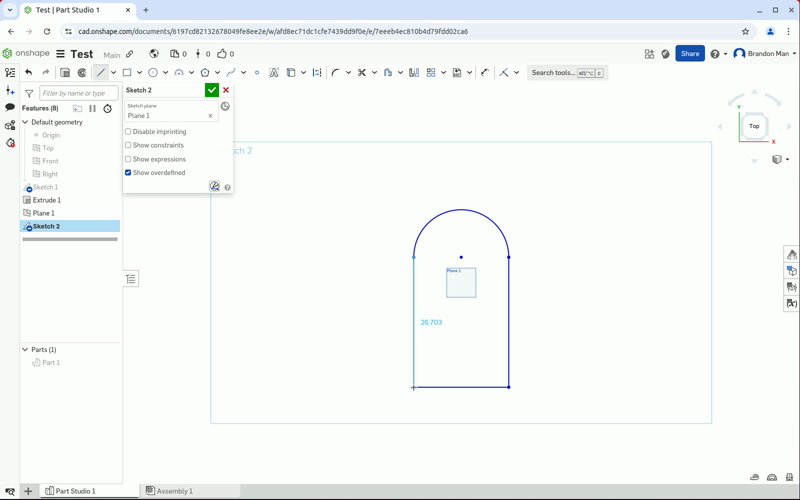
key(esc)
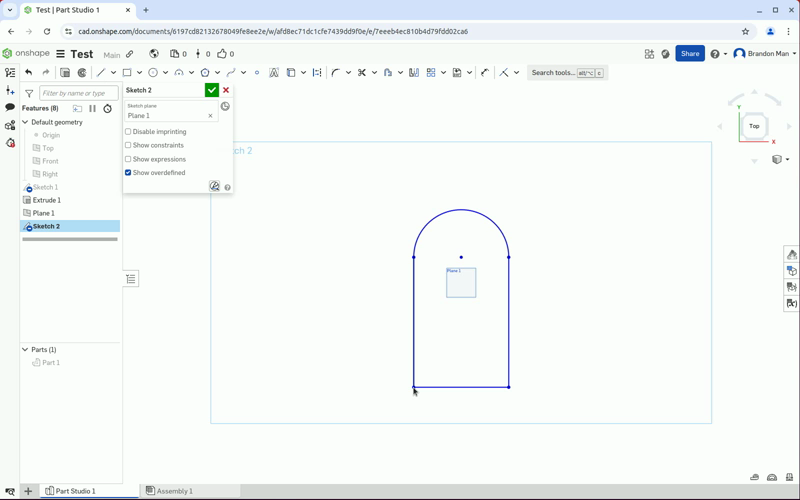
mouse_move(442, 316)
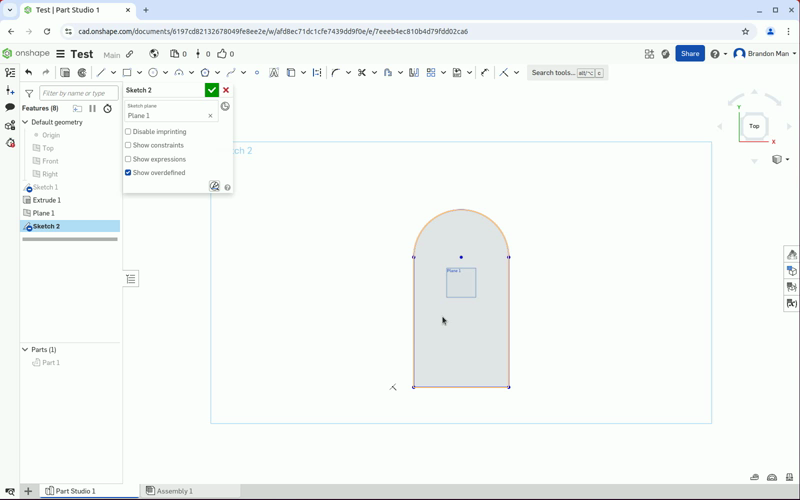
click(442, 316)
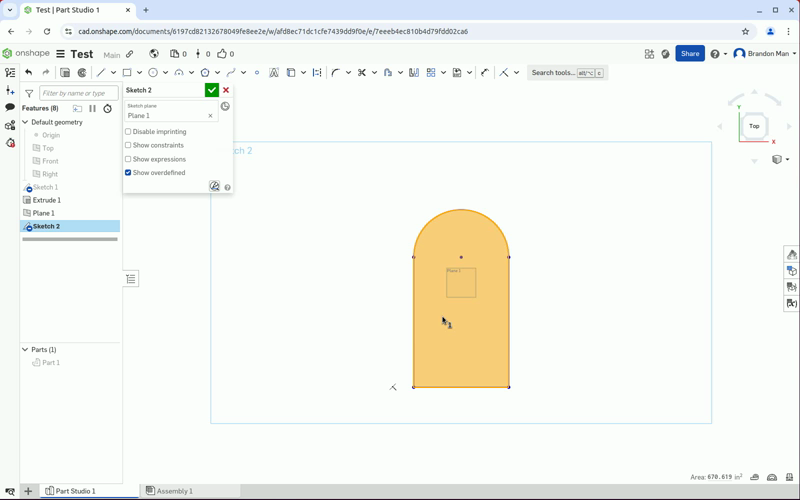
mouse_move(73, 352)
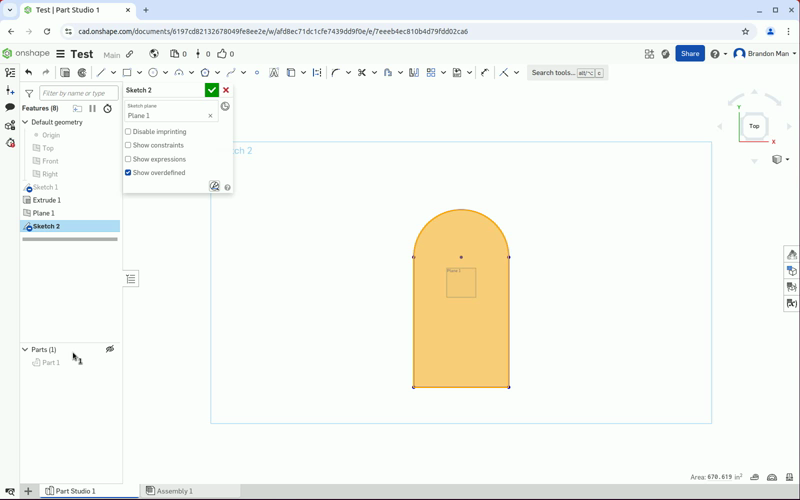
key(shift+y)
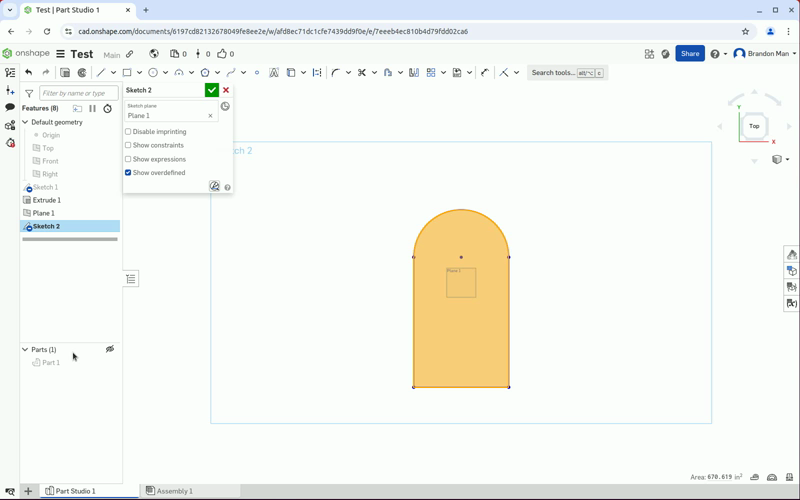
key(shift+e)
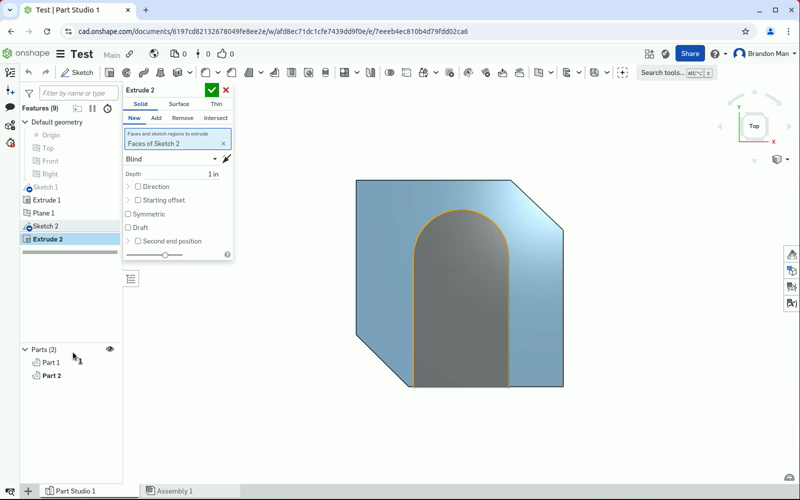
mouse_move(143, 106)
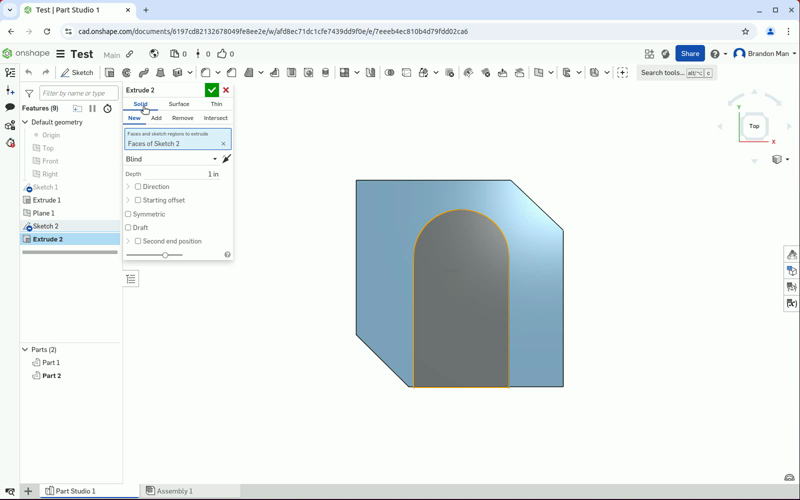
click(143, 106)
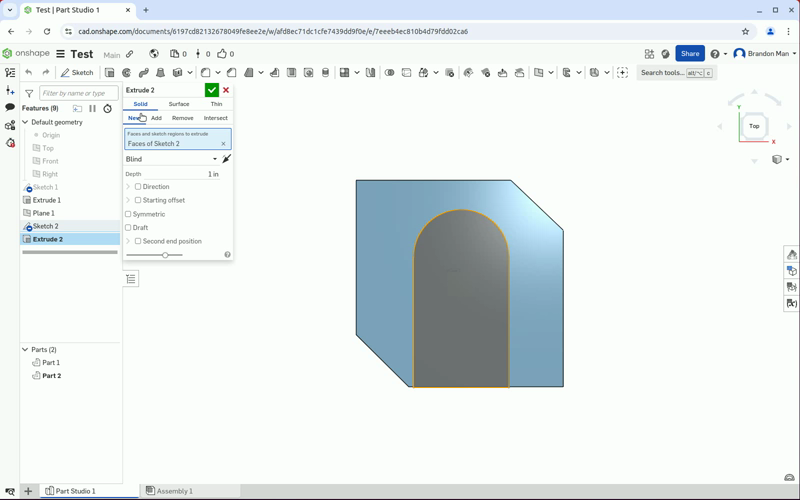
mouse_move(137, 120)
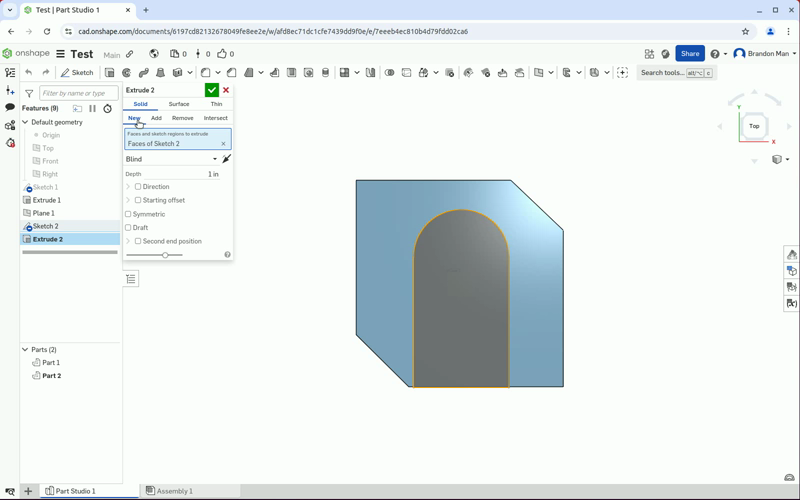
click(137, 120)
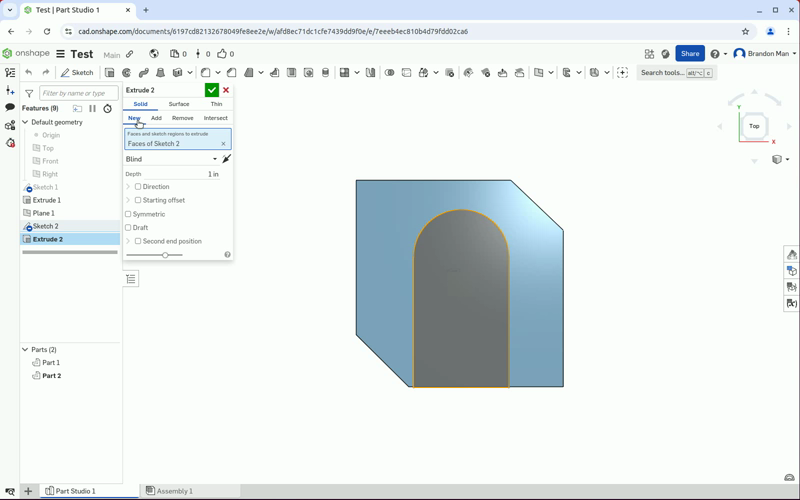
key(tab, 4)
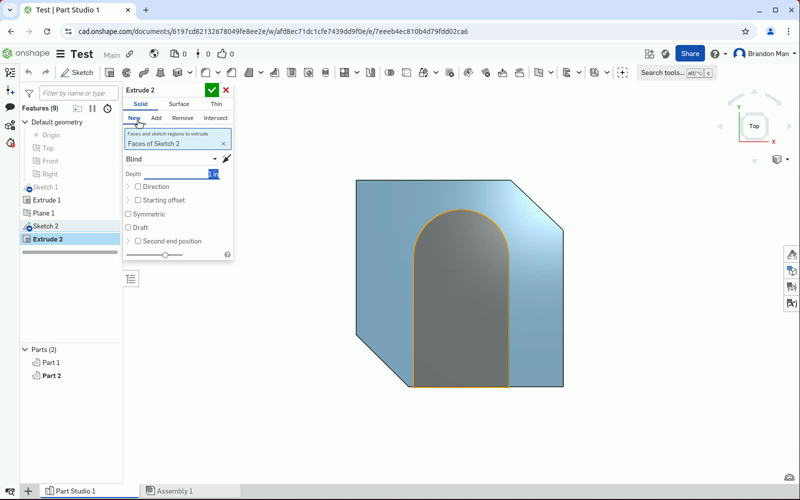
text(16.128)
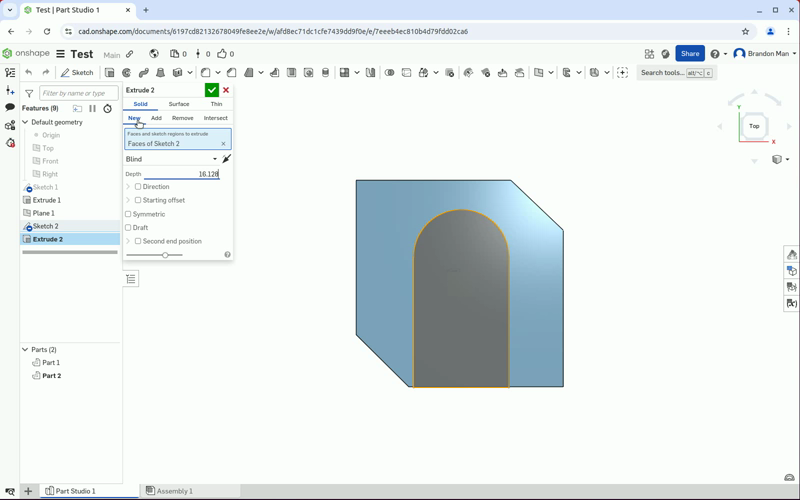
key(enter)
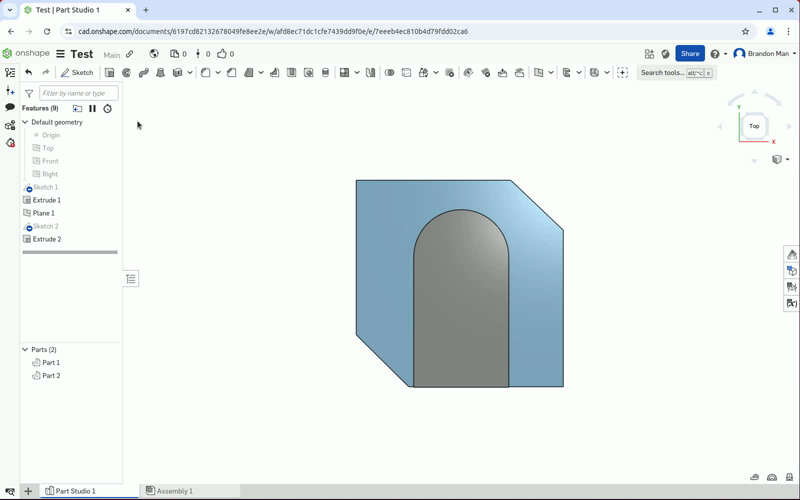
key(shift+h)
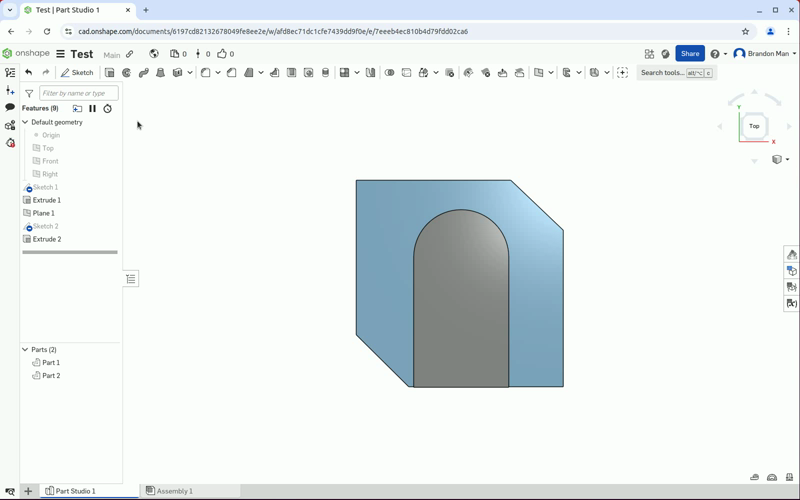
key(shift+h)
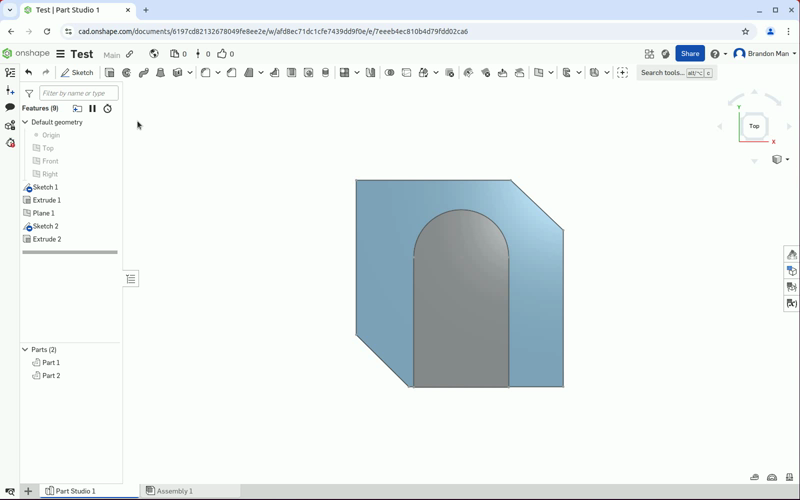
key(shift+7)
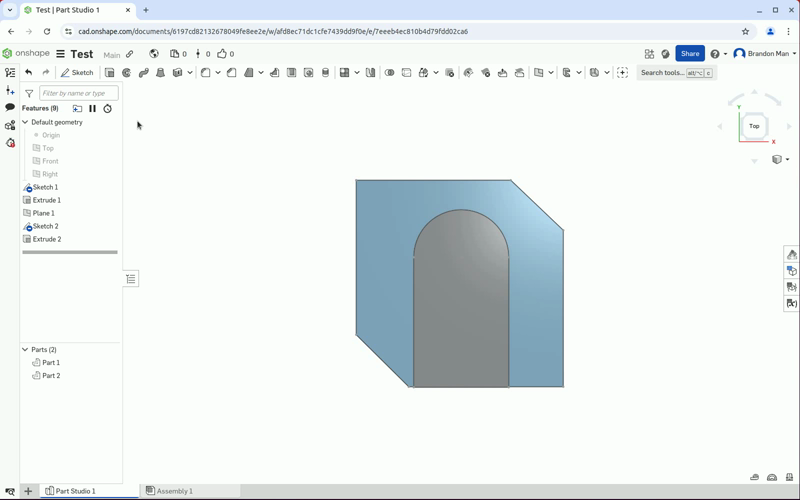
key(up, 3)
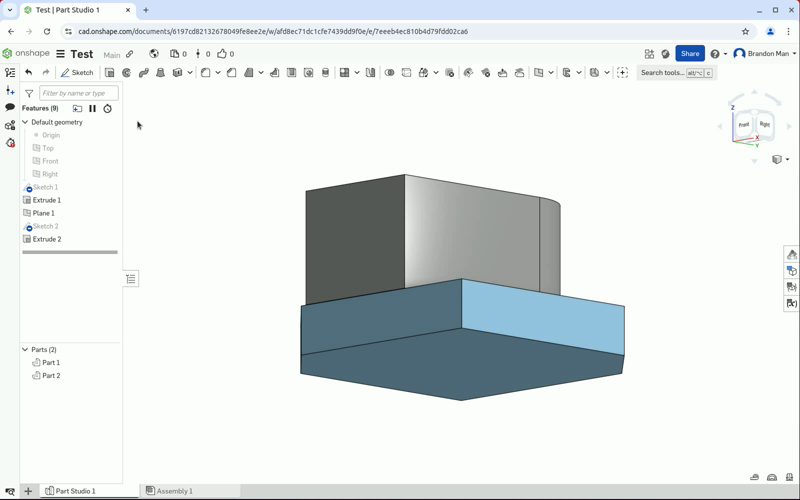
key(left, 3)
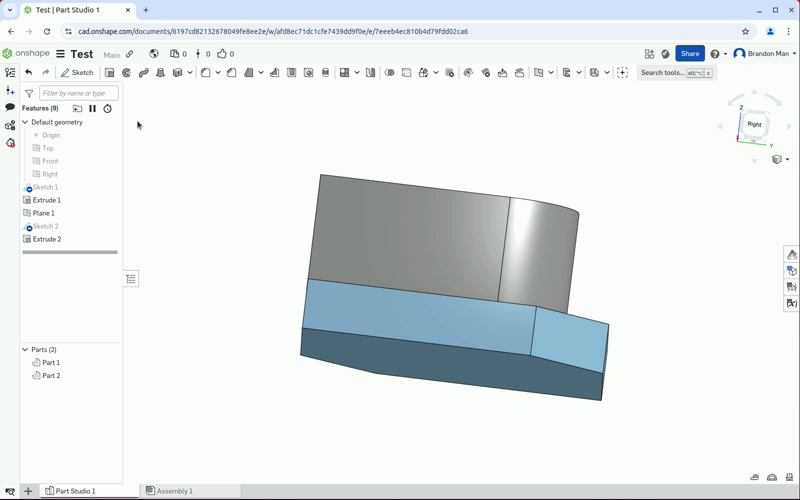
key(right, 3)
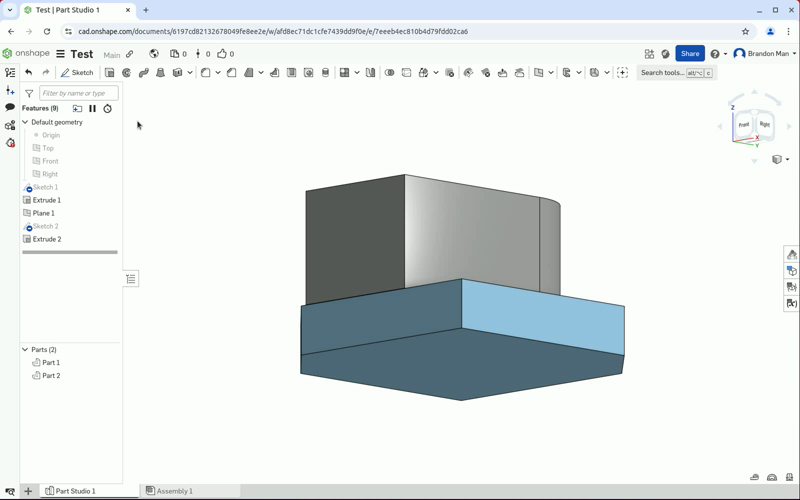
key(down, 3)
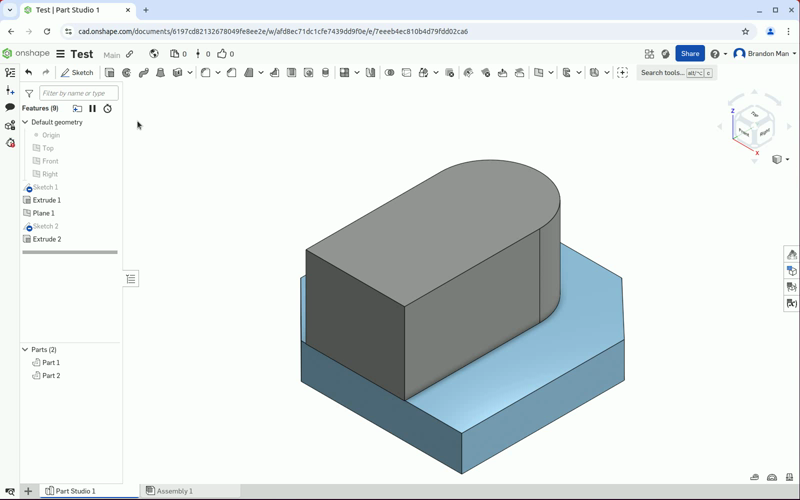
mouse_move(73, 189)
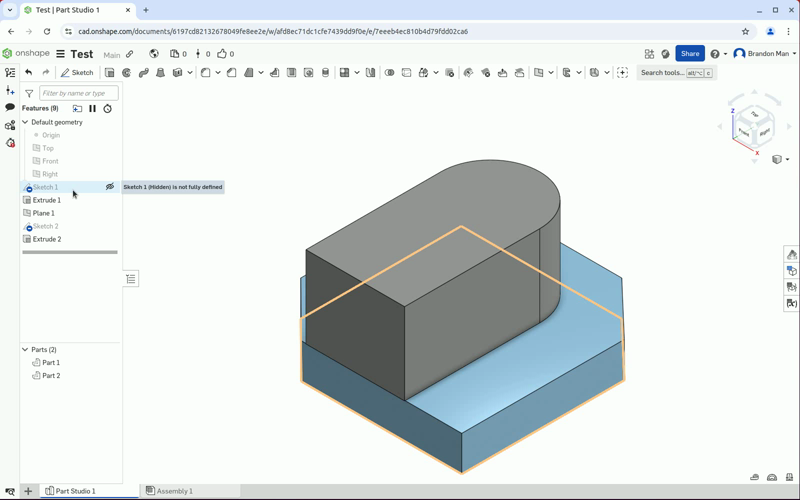
click(73, 189)